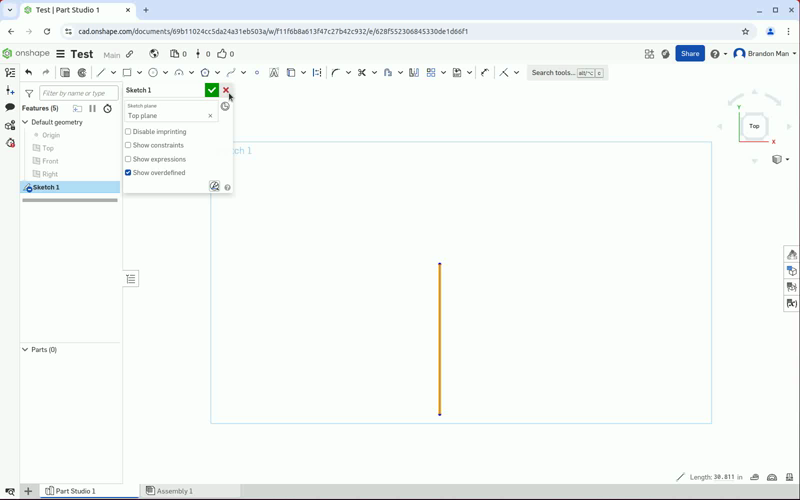
key(shift+h)
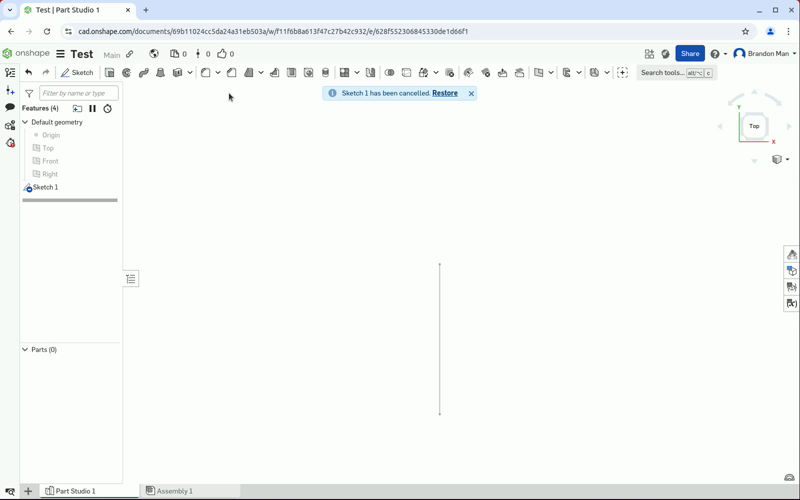
mouse_move(73, 352)
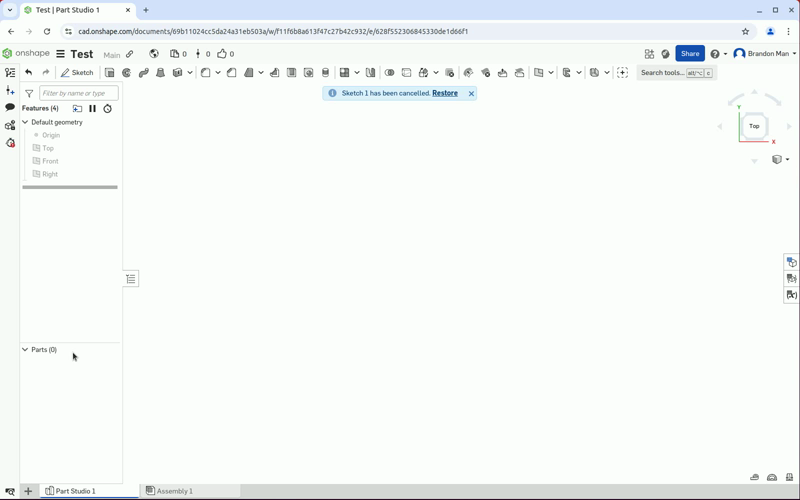
key(y)
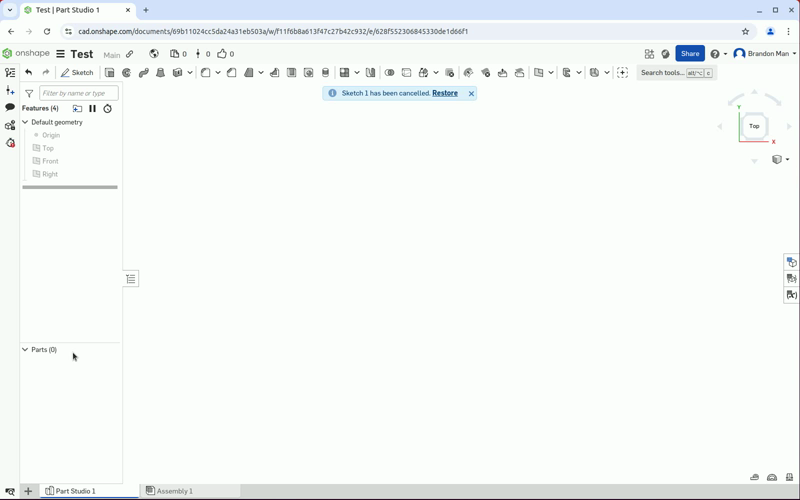
key(shift+p)
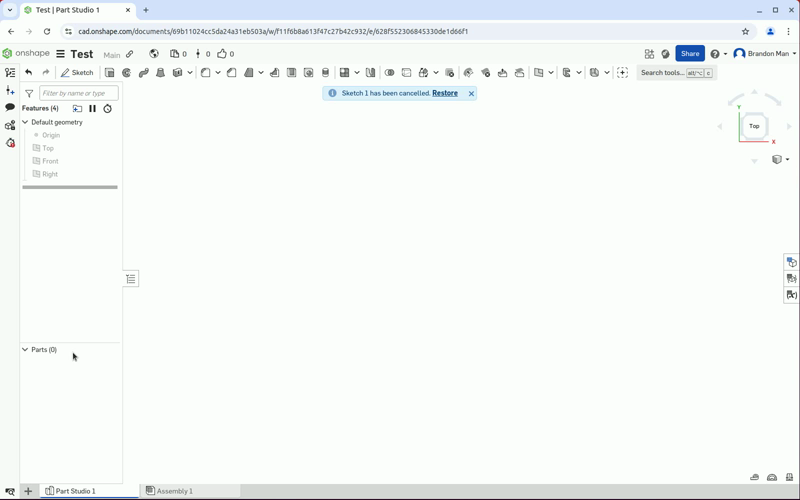
key(space)
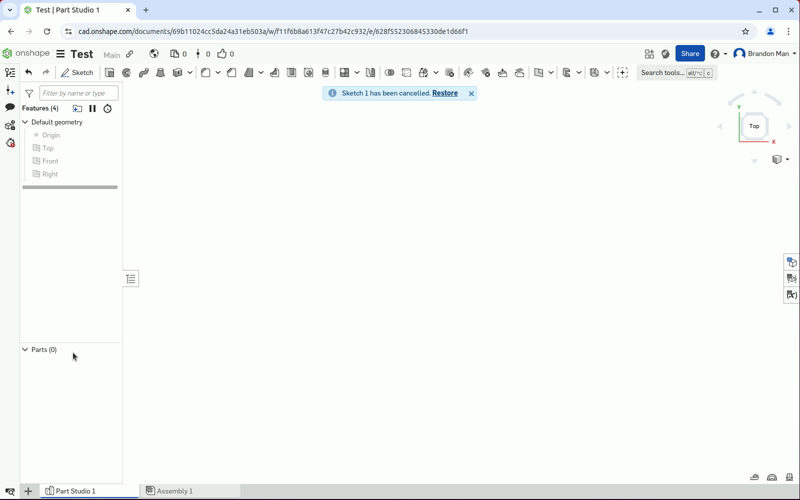
key_down(shift)
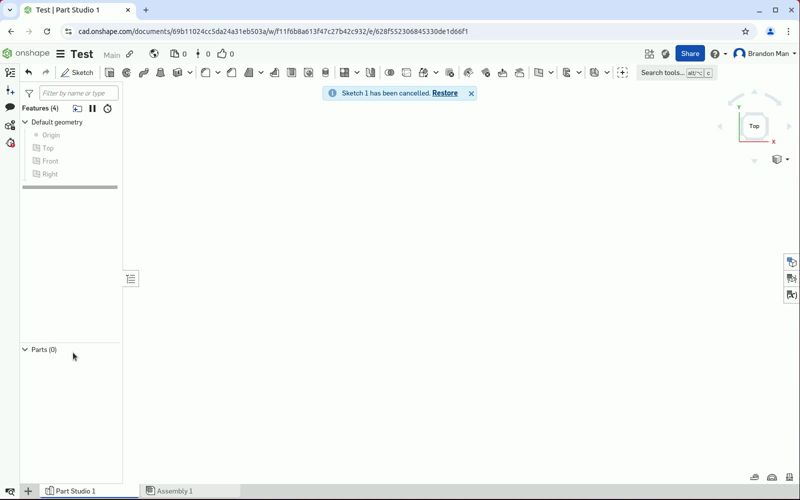
key(up)
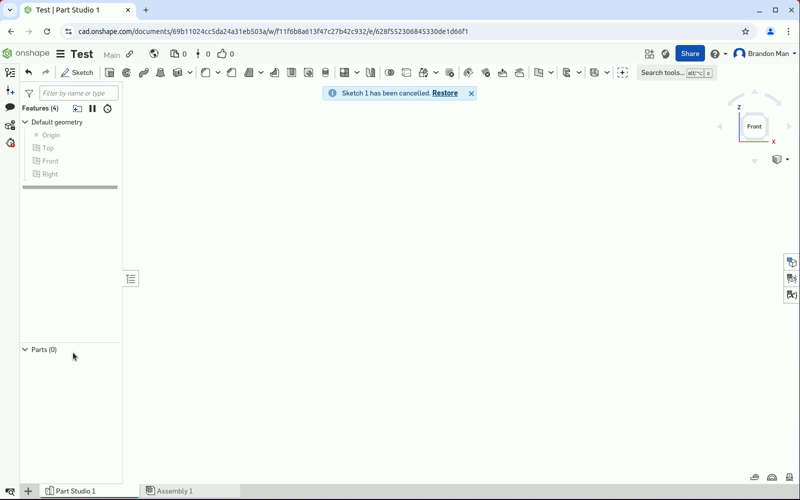
key_up(shift)
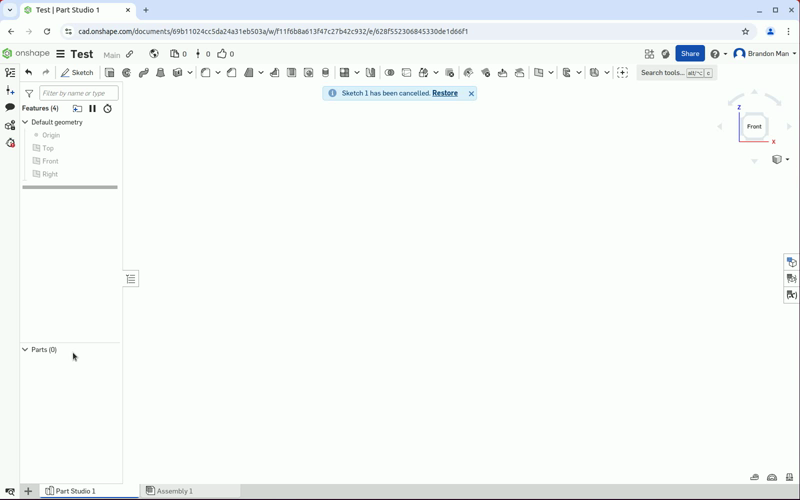
mouse_move(73, 352)
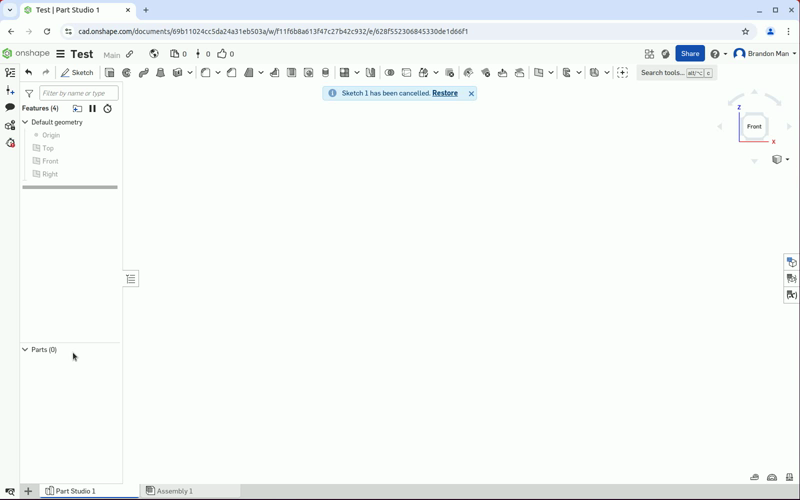
key(shift+y)
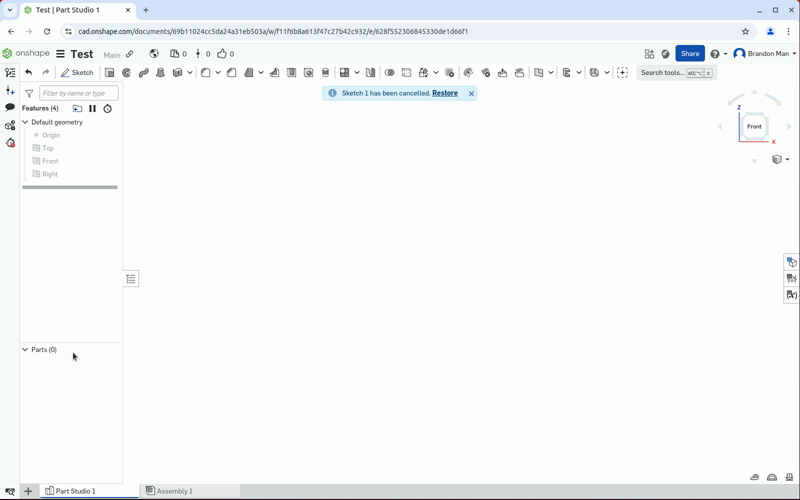
key(shift+s)
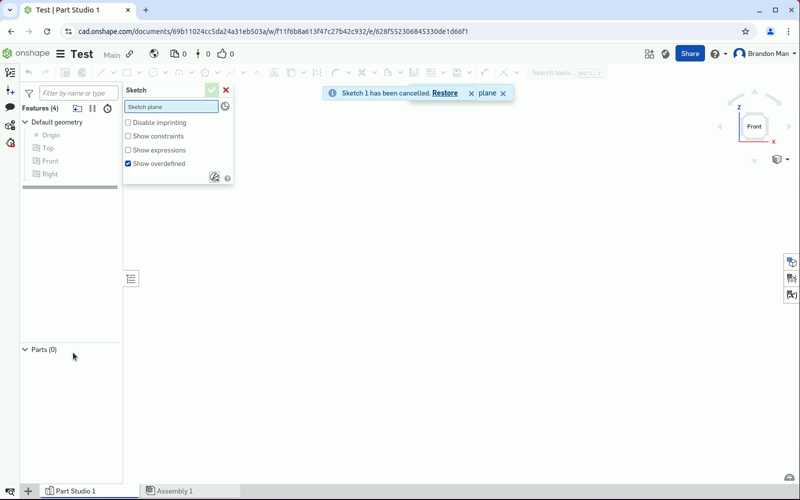
mouse_move(73, 163)
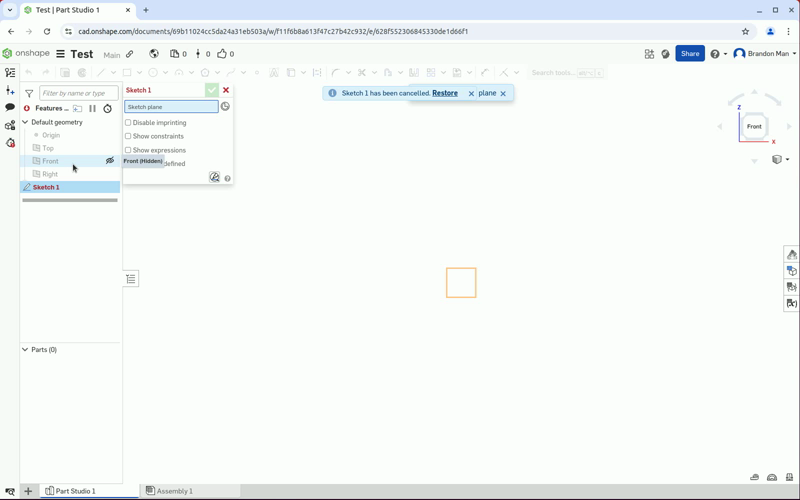
click(73, 163)
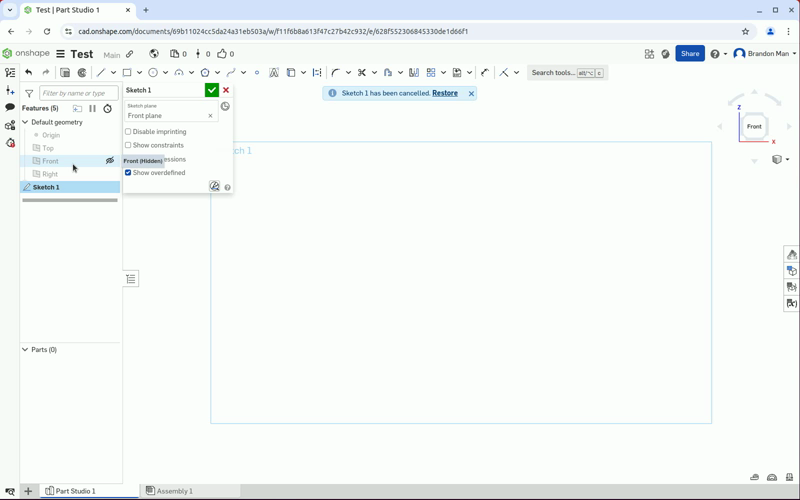
mouse_move(73, 352)
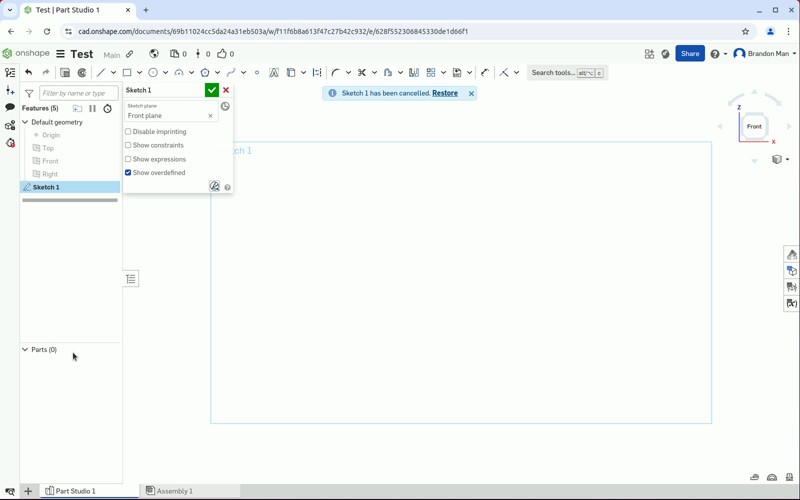
key(y)
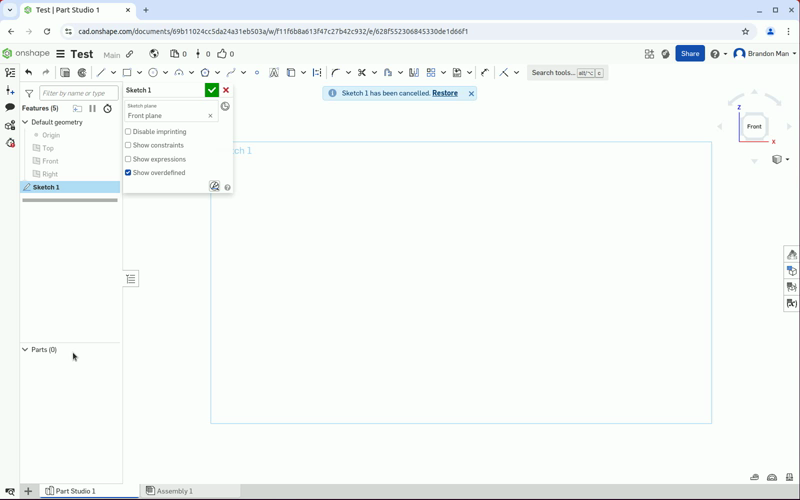
key(l)
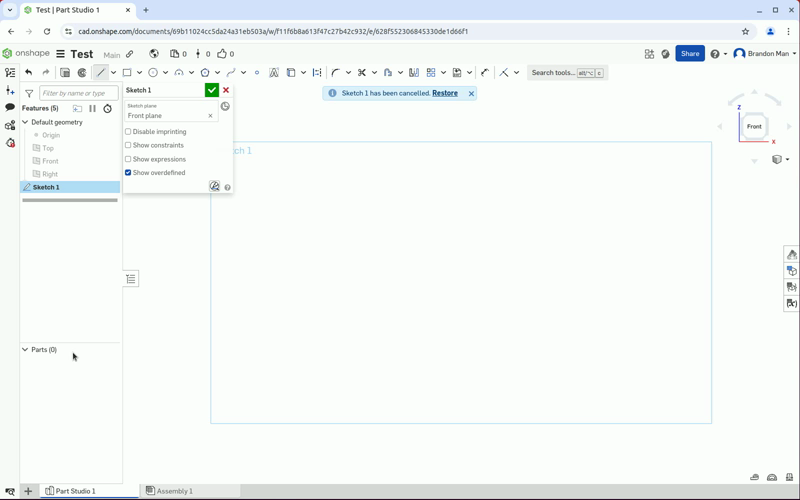
key_down(shift)
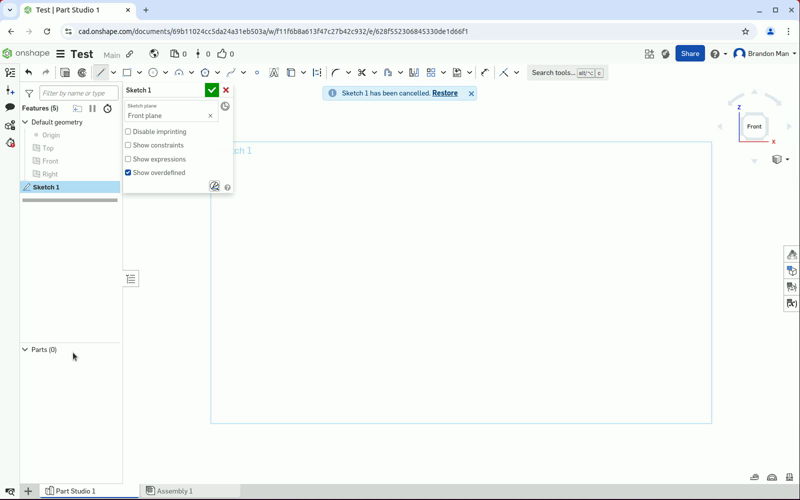
mouse_move(380, 170)
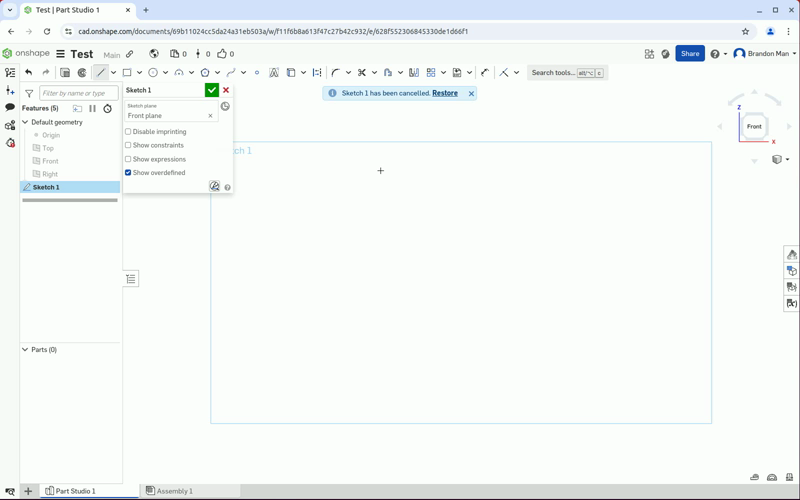
click(380, 170)
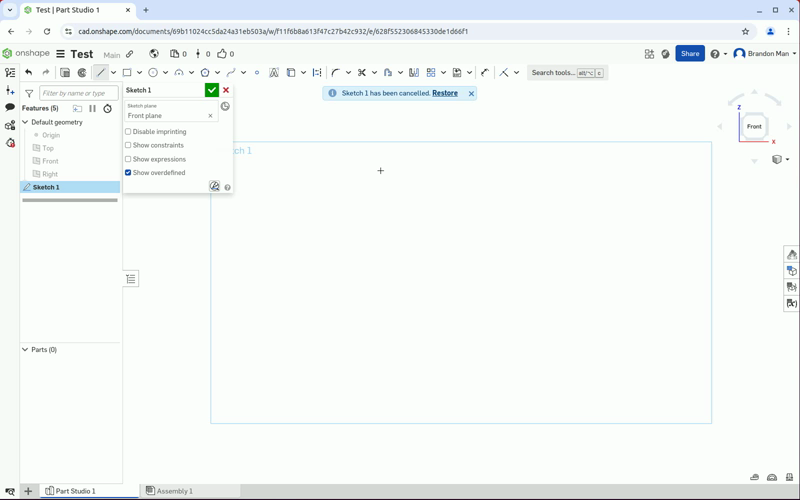
key_up(shift)
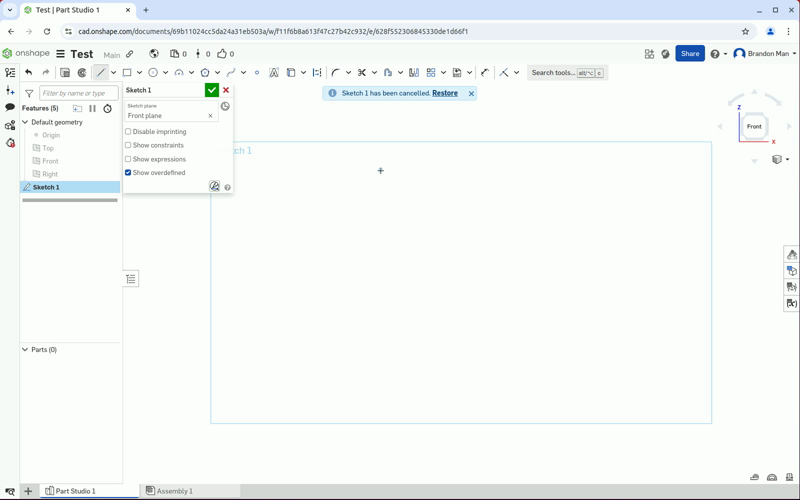
key_down(shift)
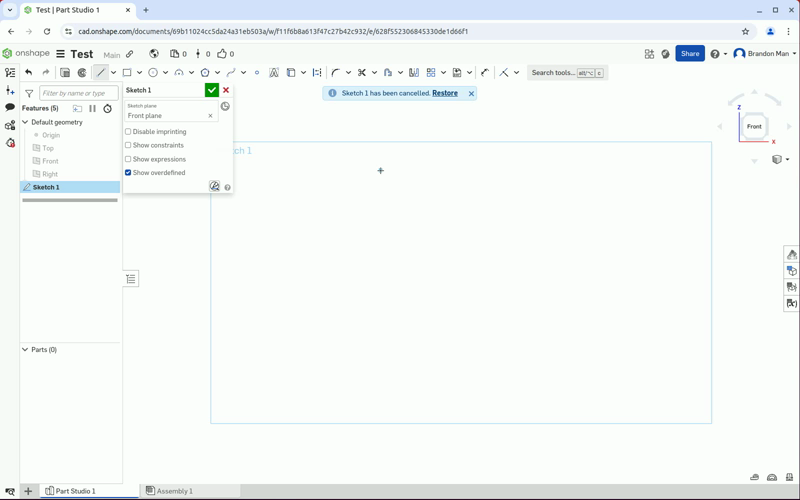
mouse_move(426, 365)
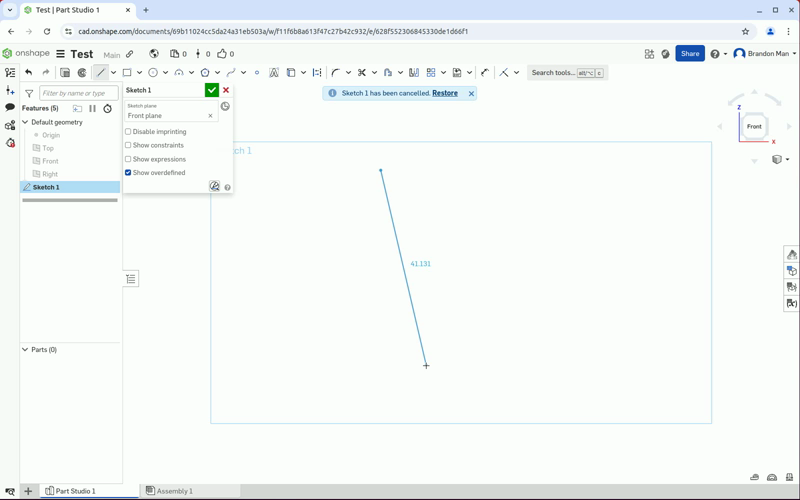
click(426, 365)
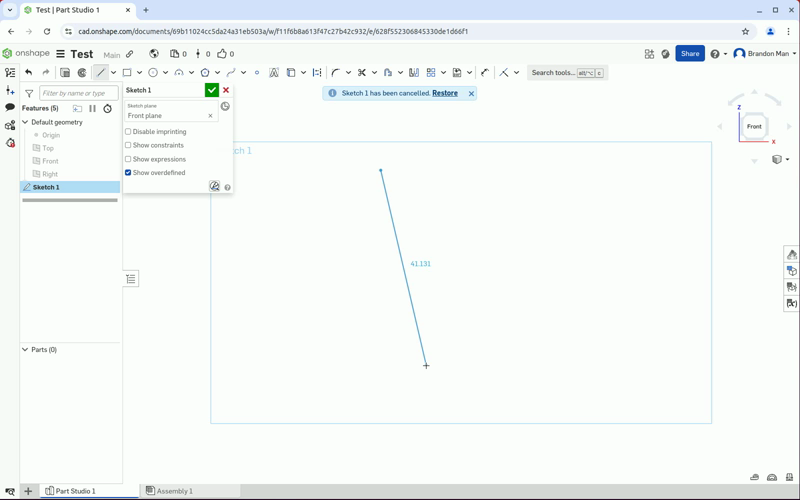
key_up(shift)
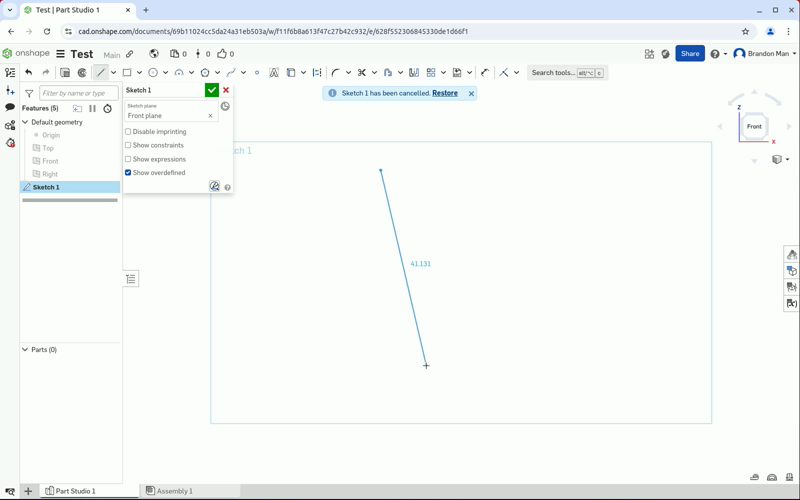
key_down(shift)
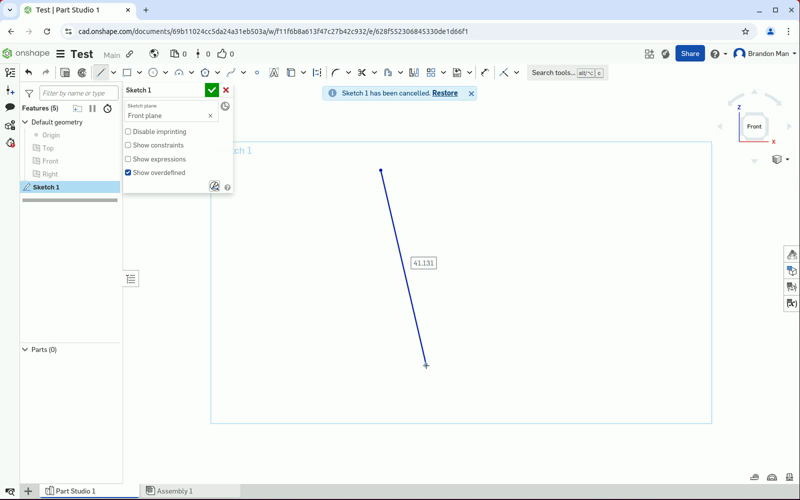
mouse_move(426, 170)
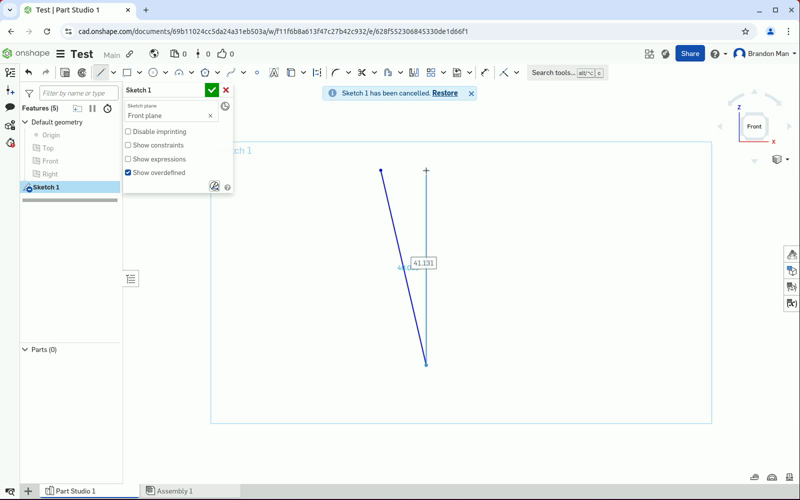
click(426, 170)
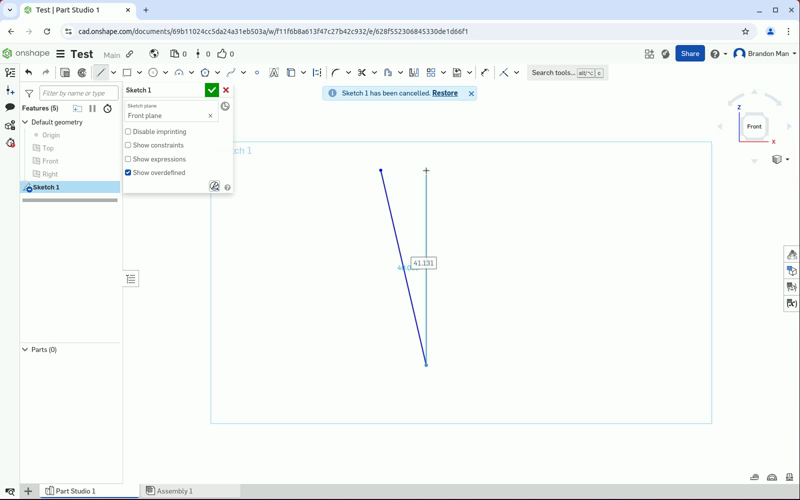
key_up(shift)
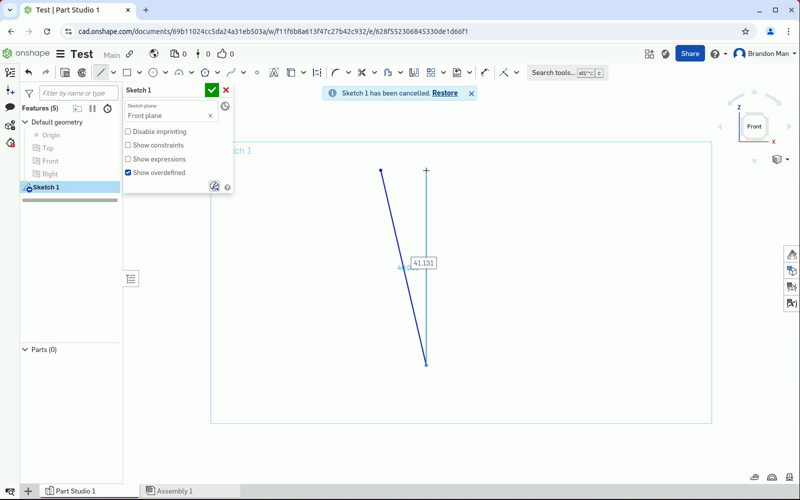
mouse_move(456, 170)
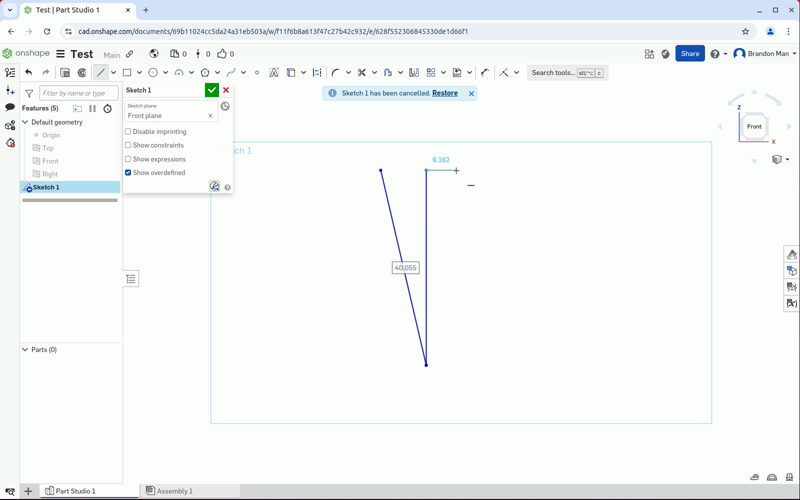
key_down(shift)
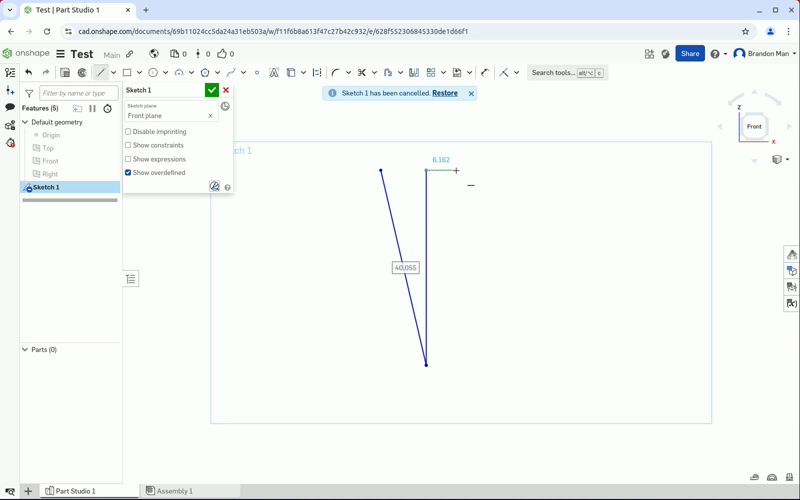
mouse_move(380, 170)
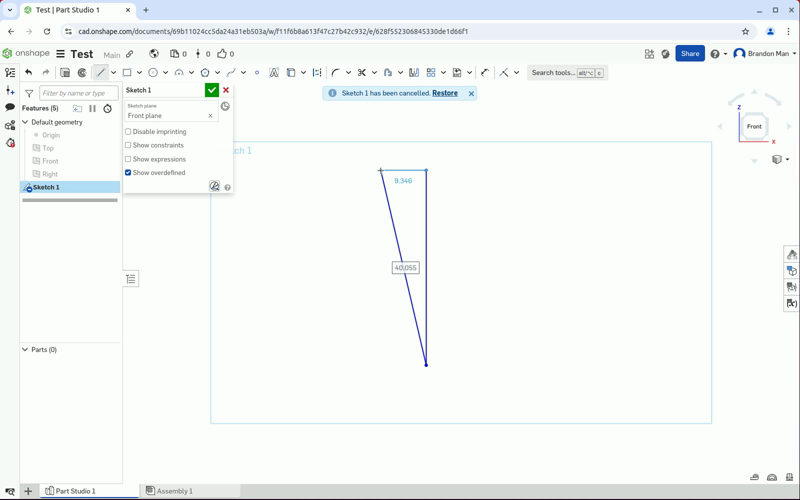
key_up(shift)
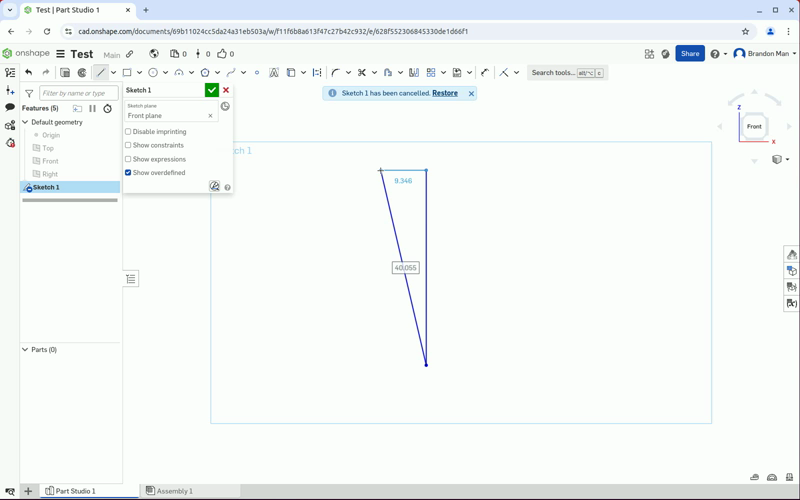
click(380, 170)
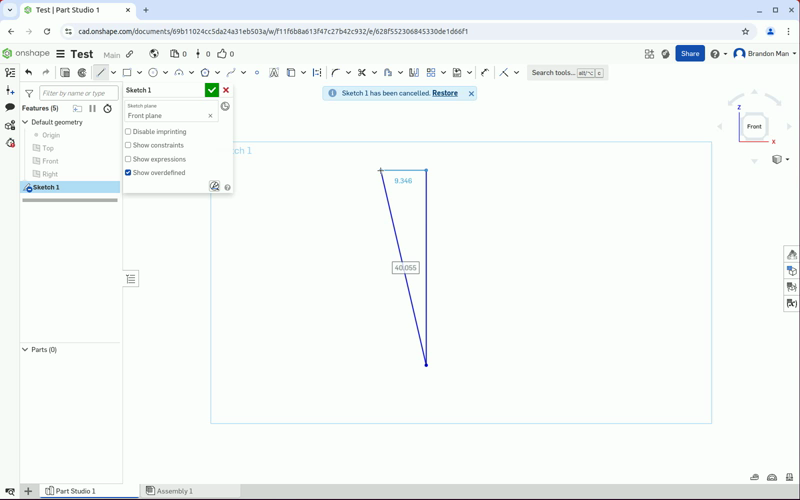
key(esc)
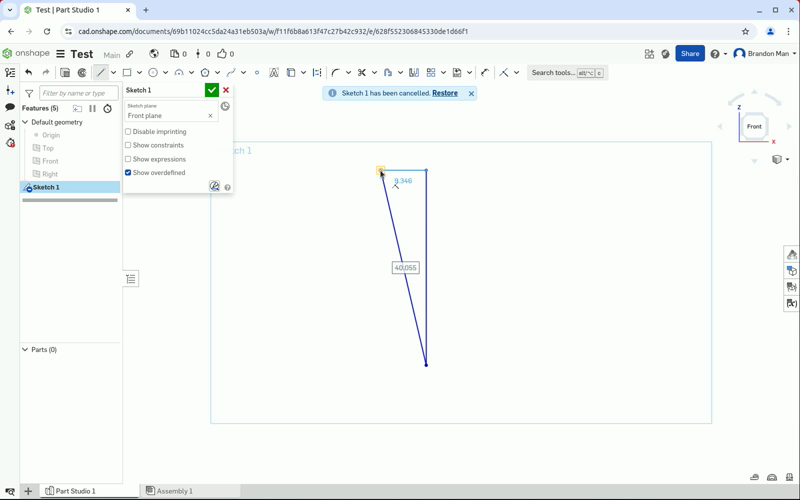
mouse_move(408, 238)
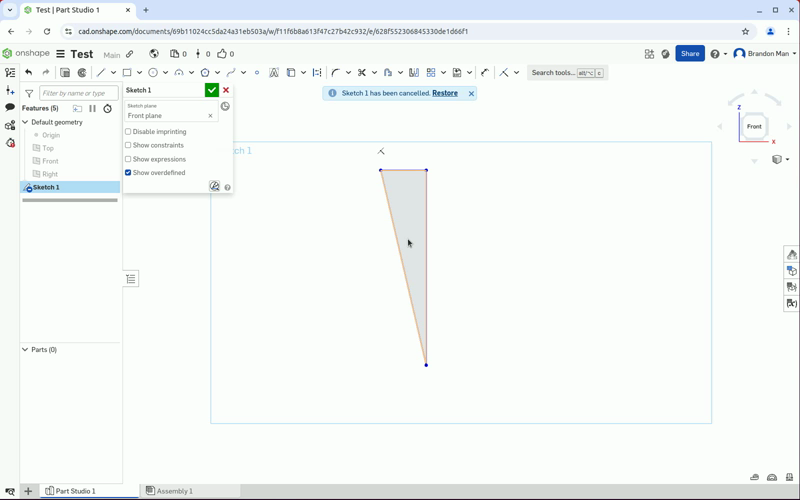
click(408, 238)
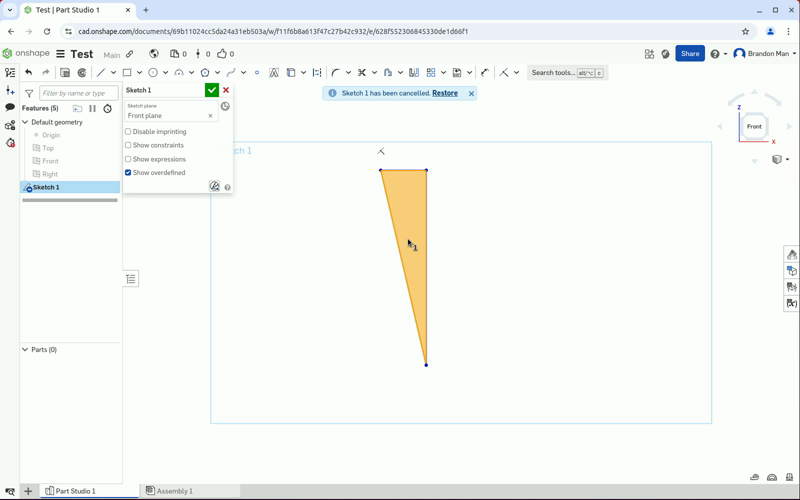
mouse_move(73, 352)
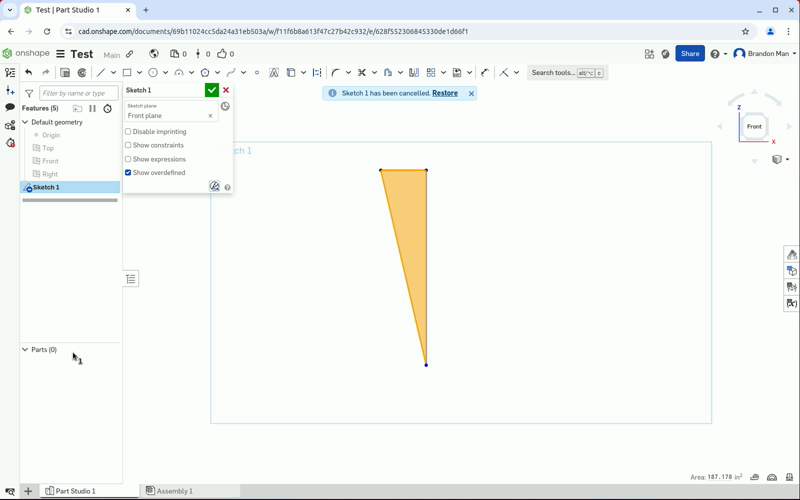
key(shift+y)
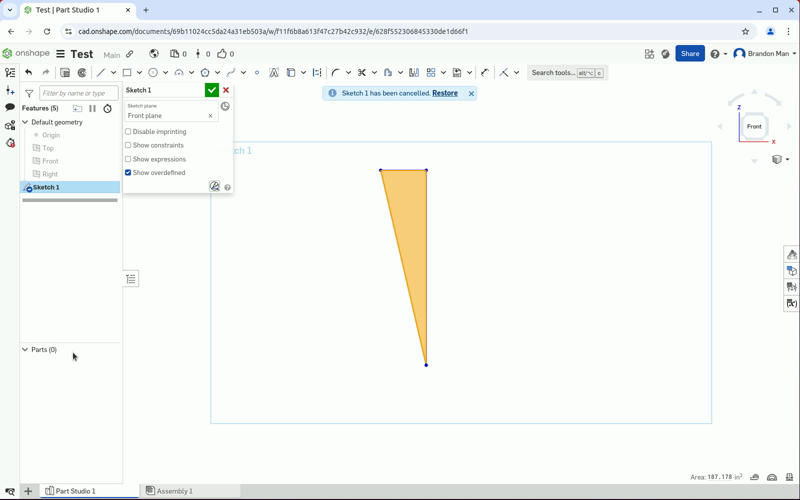
key(shift+e)
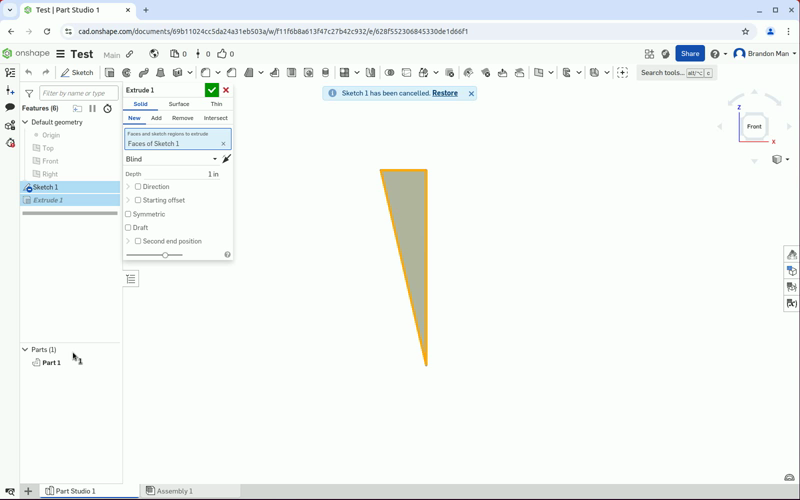
mouse_move(143, 106)
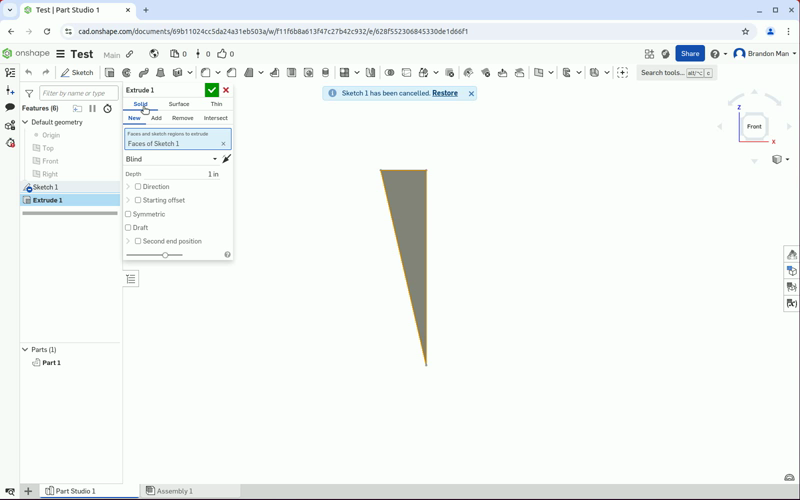
click(143, 106)
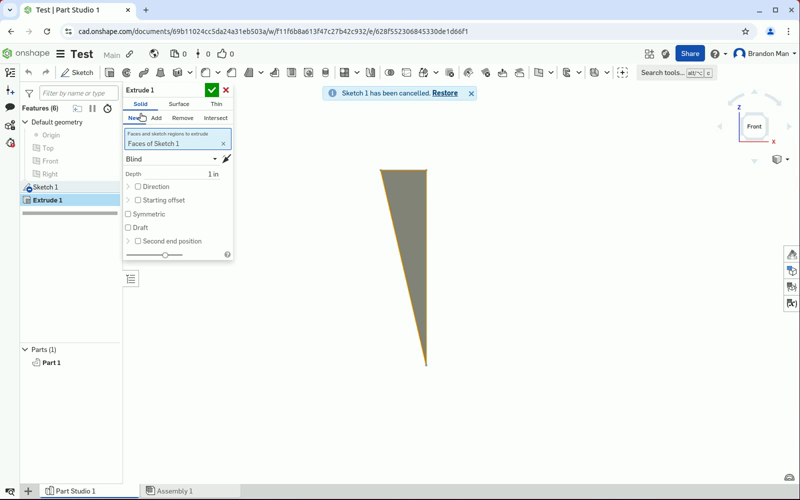
mouse_move(137, 120)
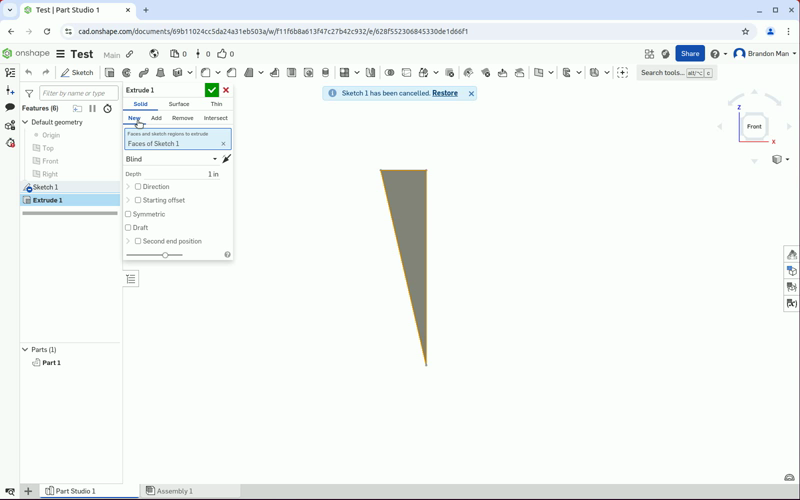
click(137, 120)
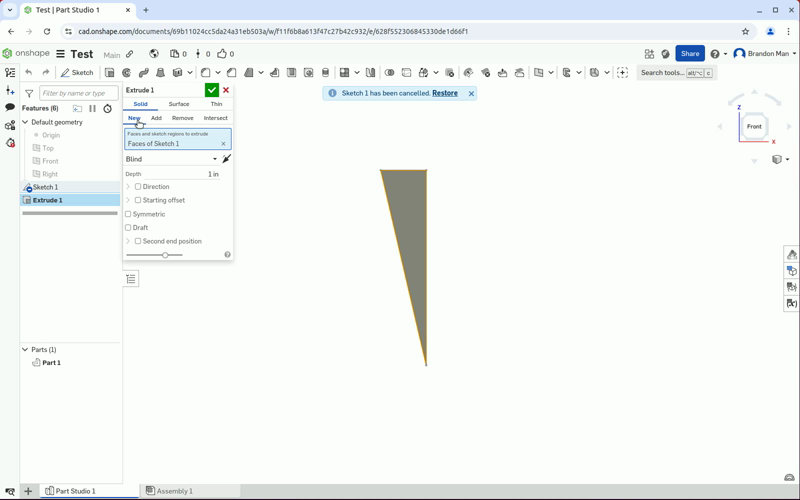
key(tab, 4)
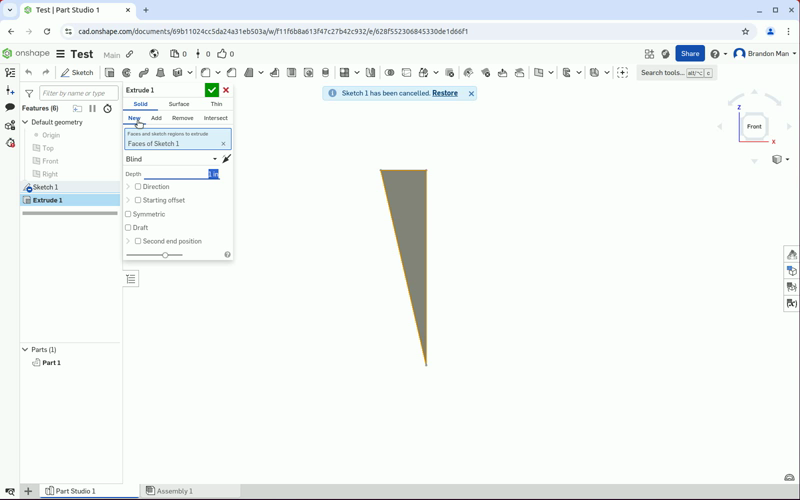
text(9.147)
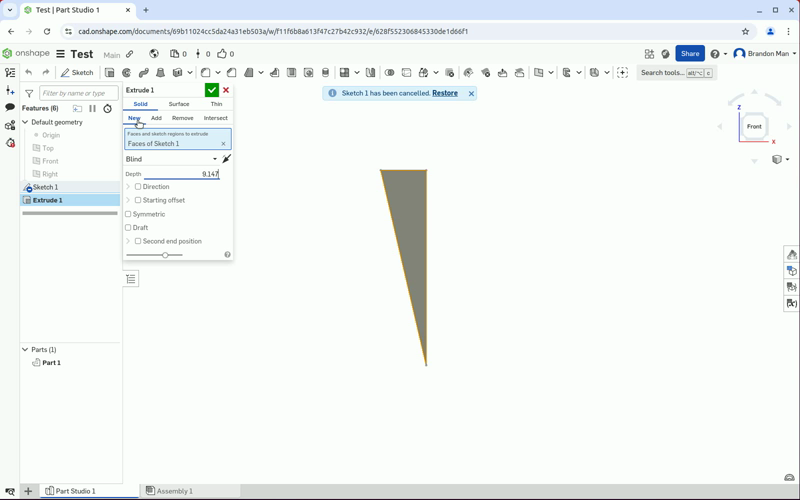
key(enter)
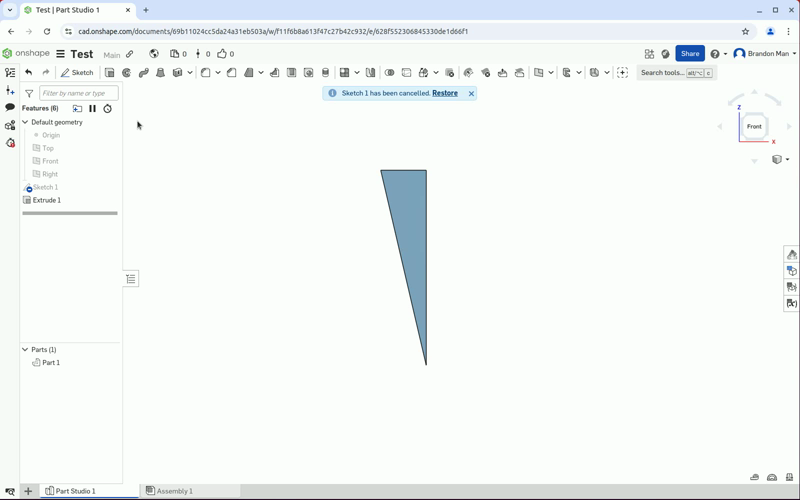
key(shift+h)
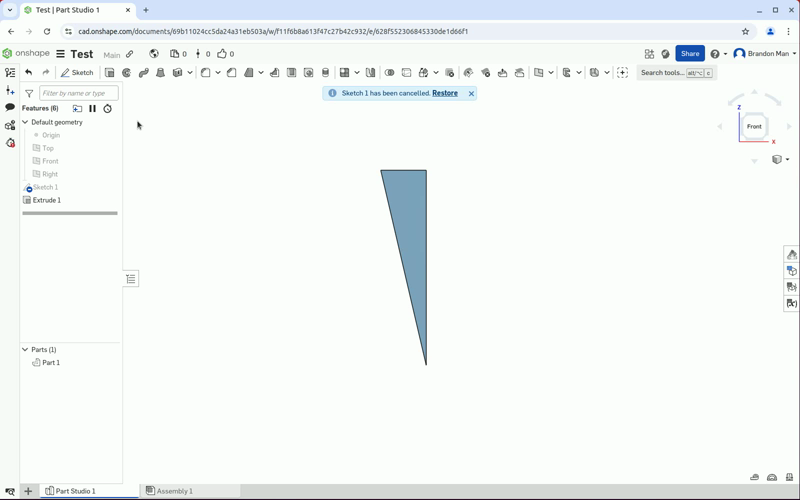
key(shift+h)
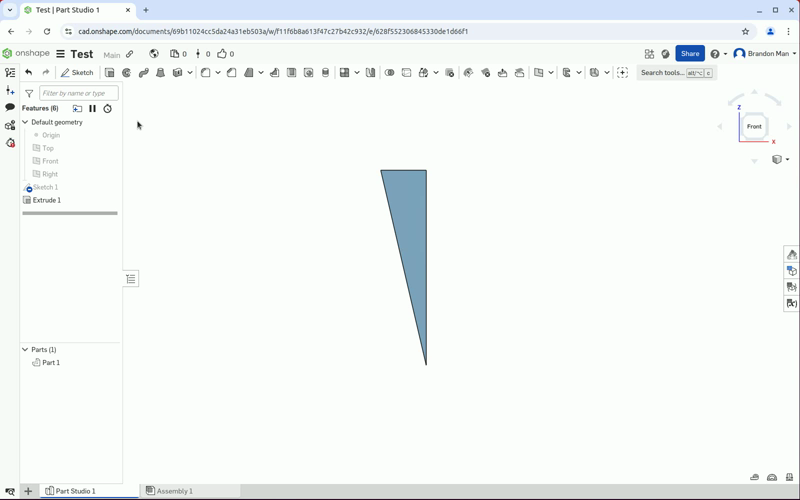
mouse_move(73, 189)
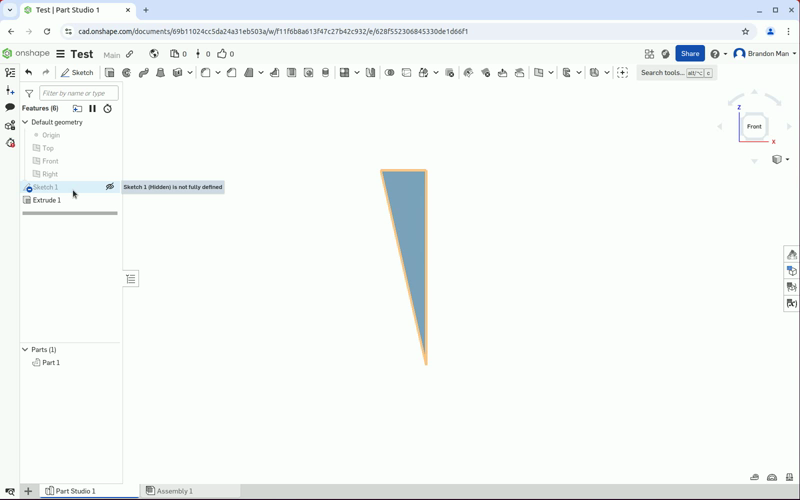
click(73, 189)
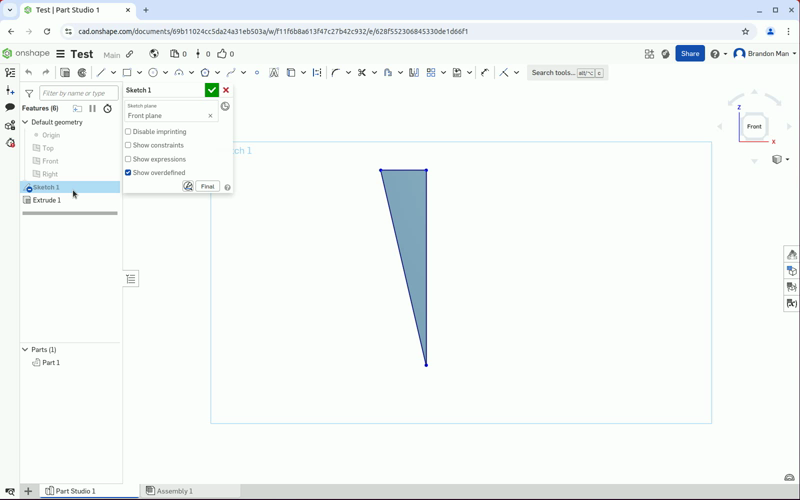
mouse_move(229, 92)
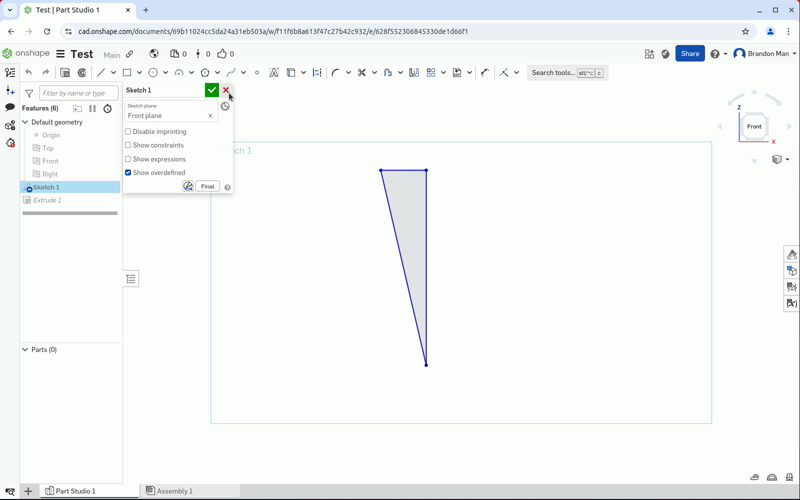
click(229, 92)
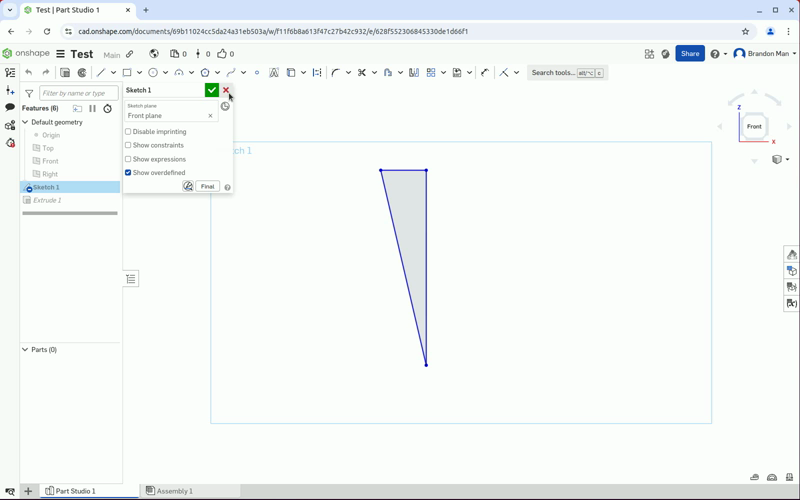
key(shift+s)
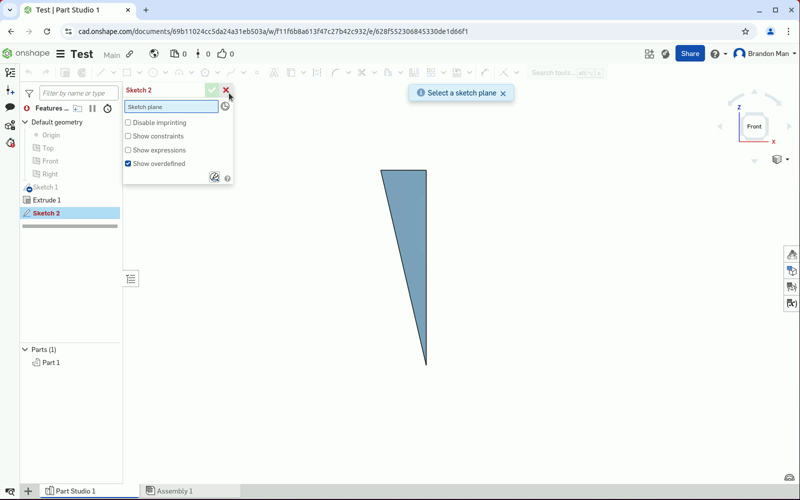
mouse_move(73, 163)
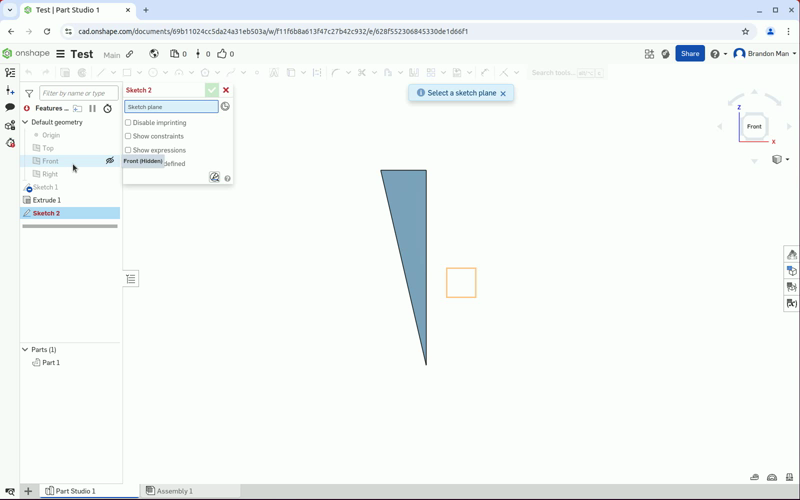
click(73, 163)
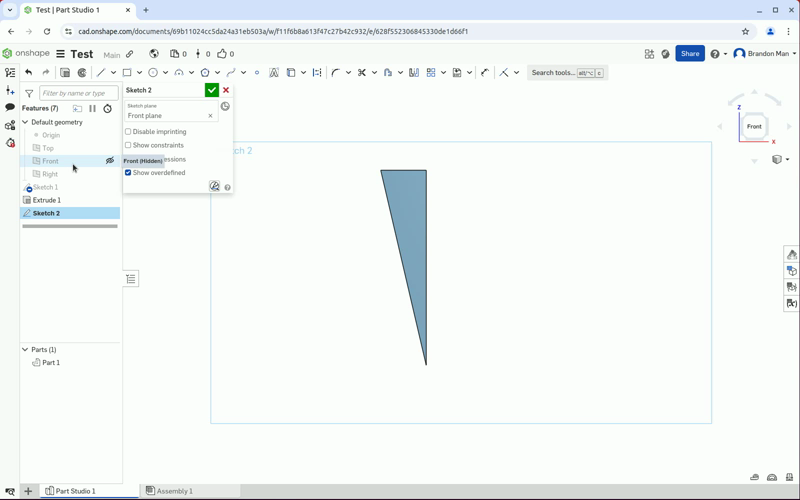
mouse_move(73, 352)
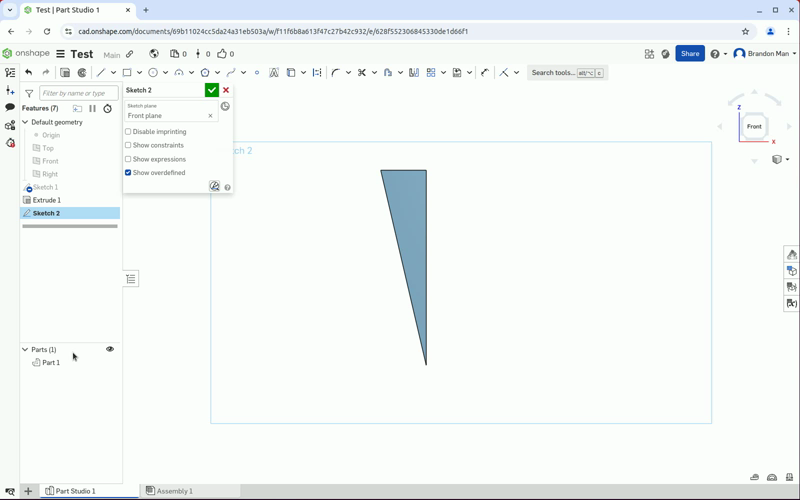
key(y)
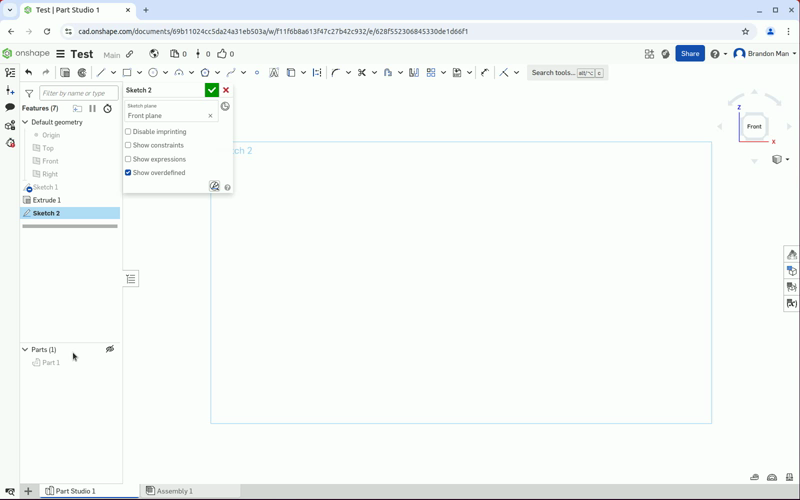
key(l)
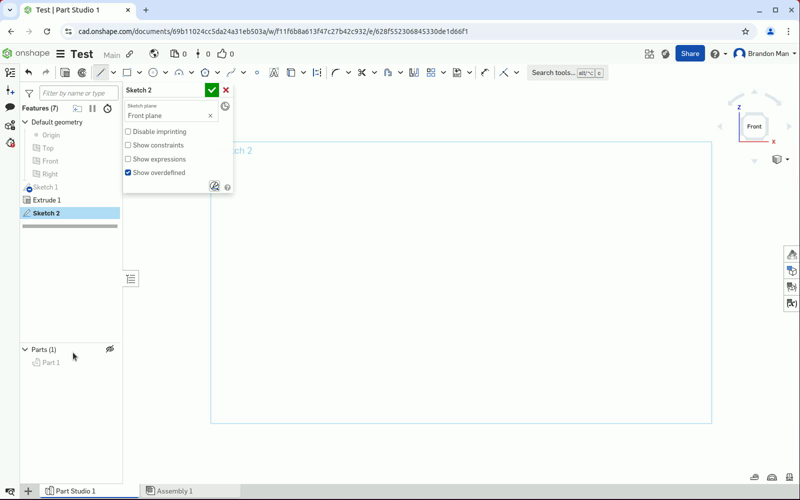
key_down(shift)
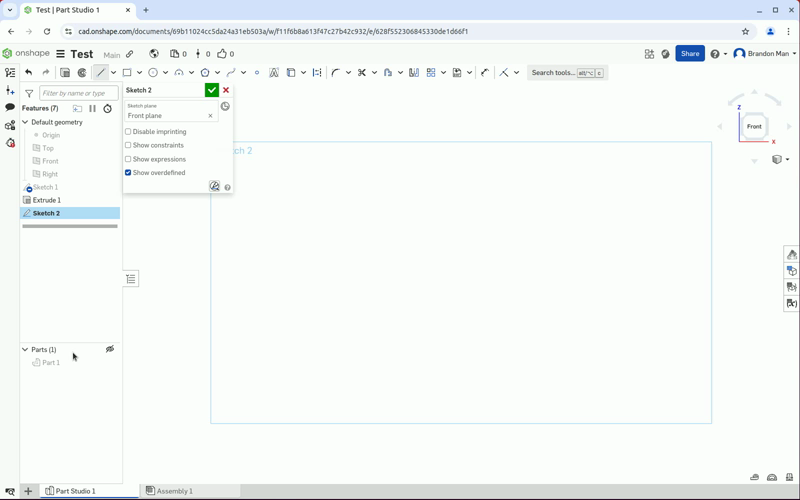
mouse_move(380, 366)
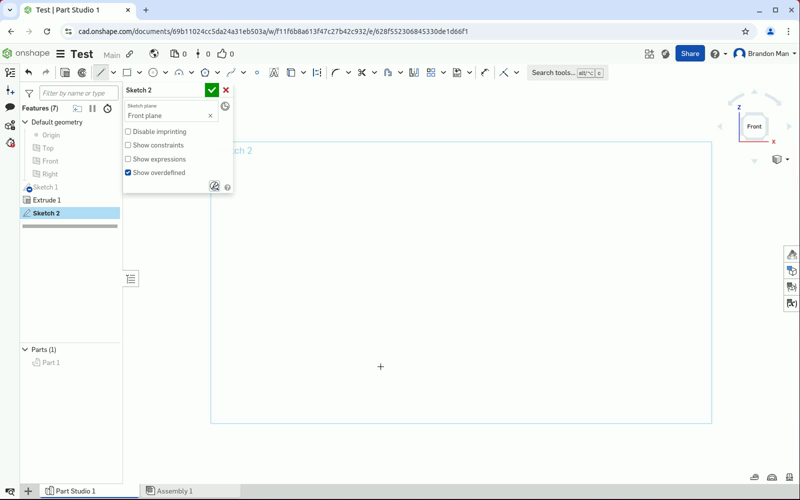
click(380, 366)
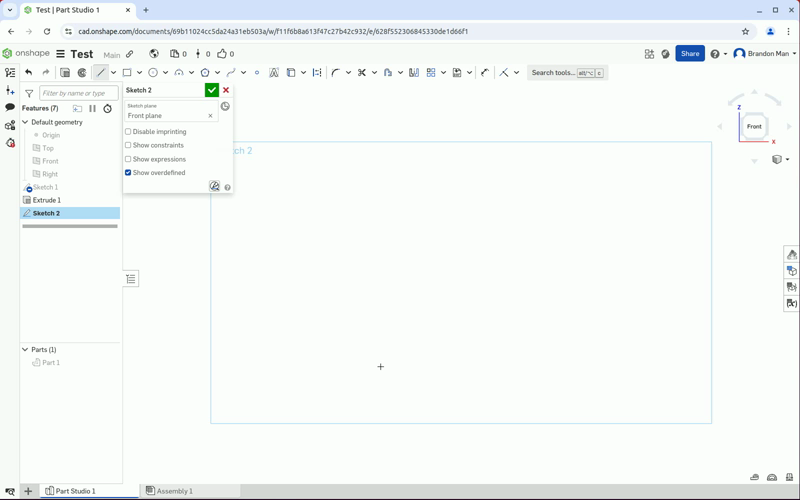
key_up(shift)
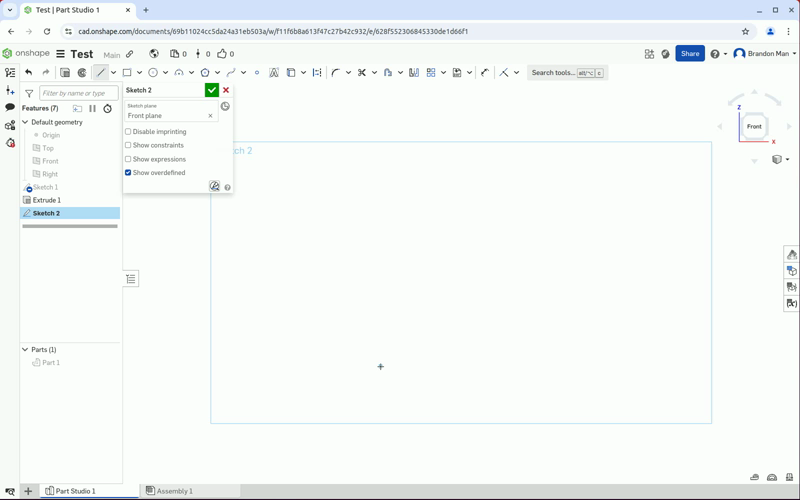
key_down(shift)
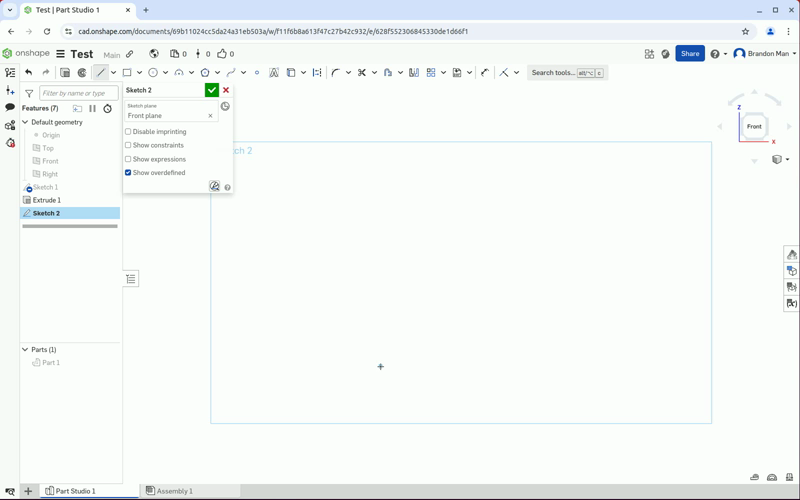
mouse_move(410, 366)
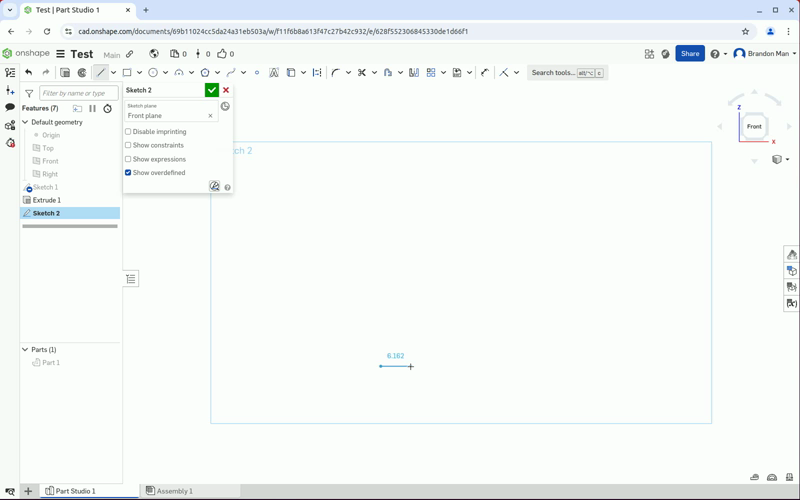
mouse_move(426, 366)
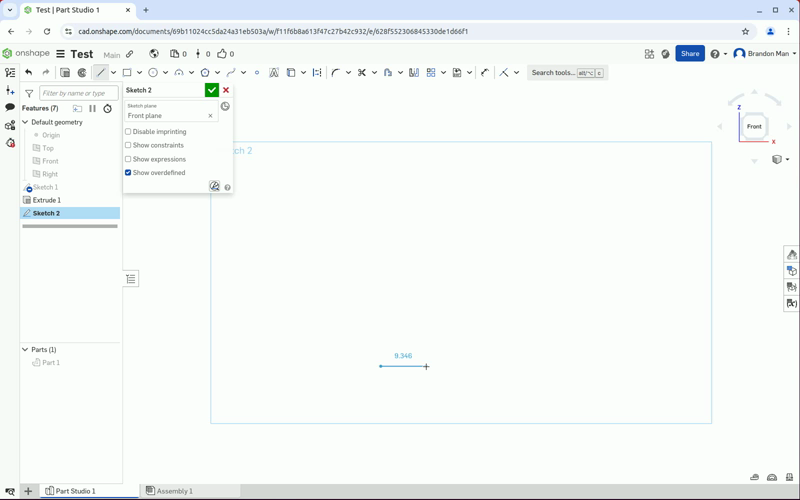
click(426, 366)
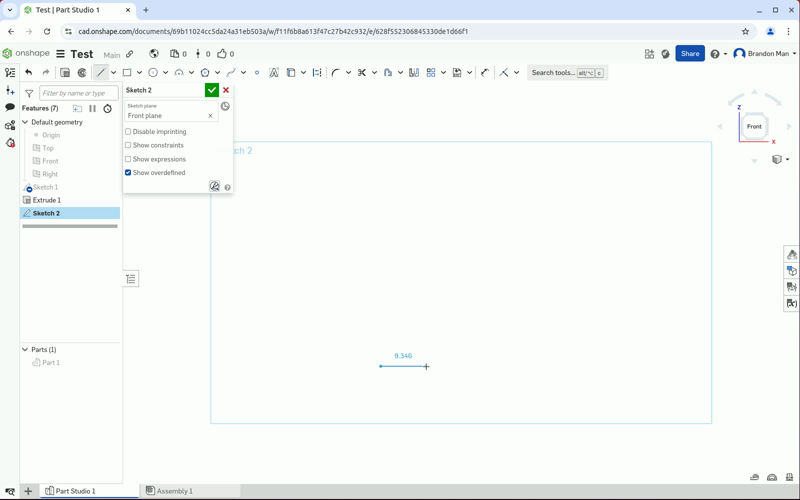
key_up(shift)
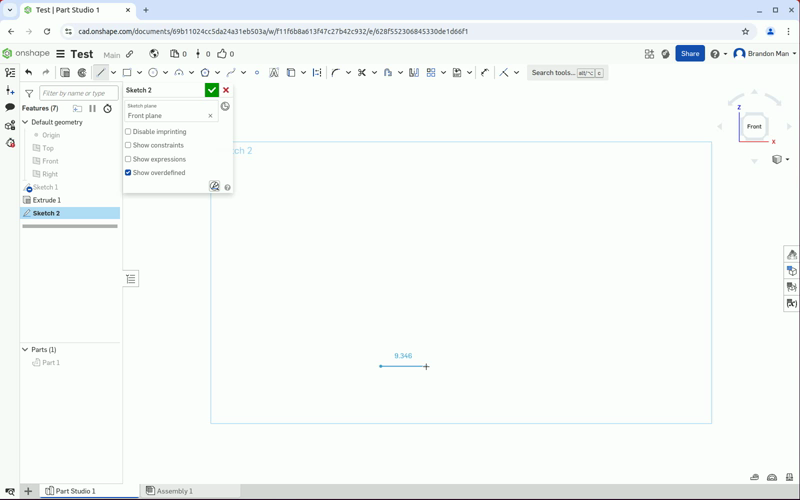
key_down(shift)
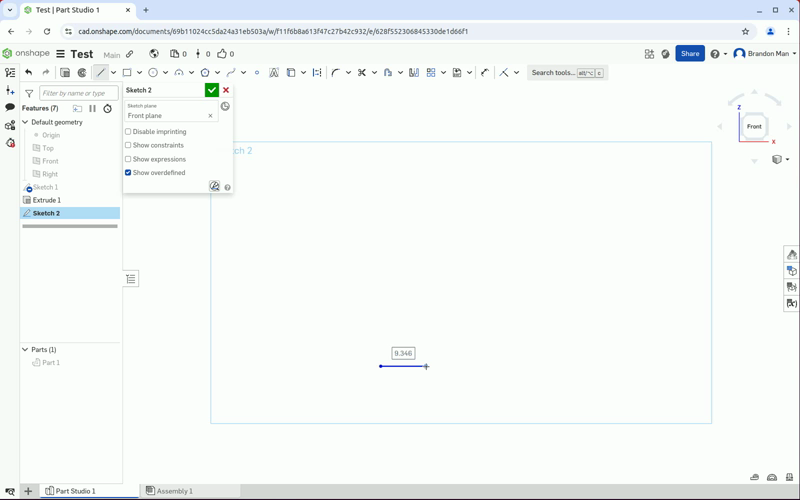
mouse_move(380, 171)
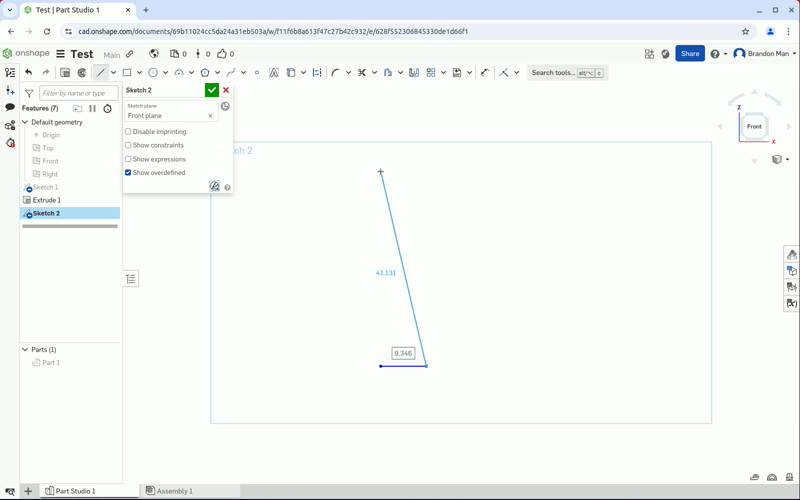
click(380, 171)
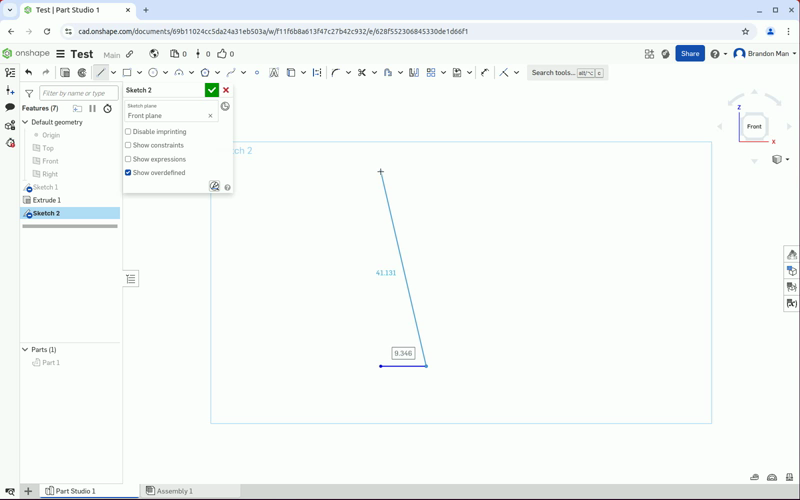
key_up(shift)
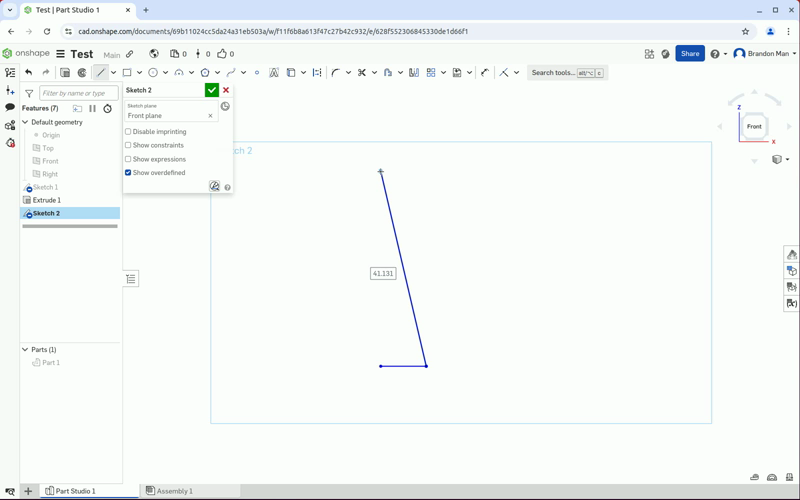
key_down(shift)
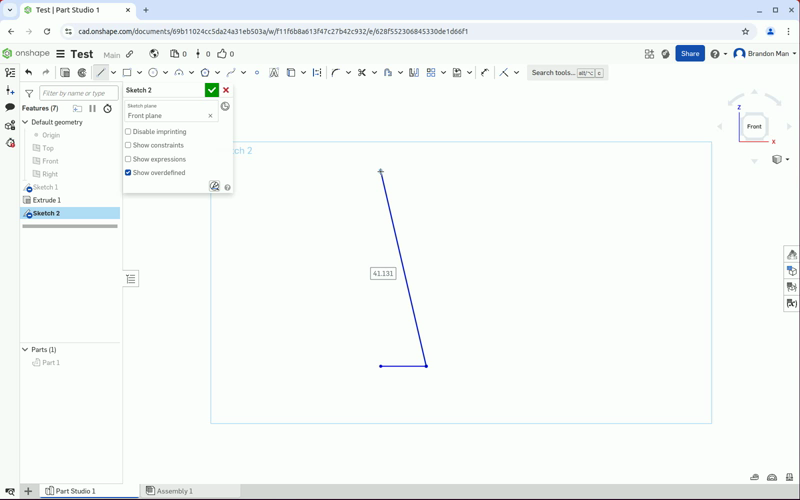
mouse_move(380, 366)
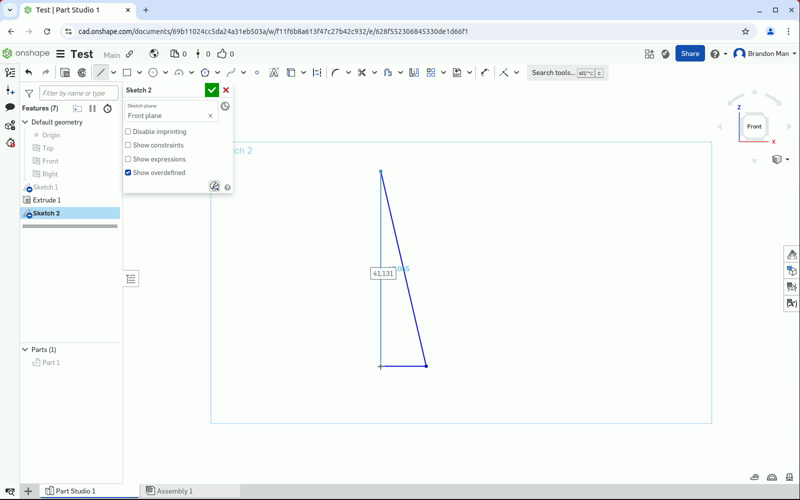
key_up(shift)
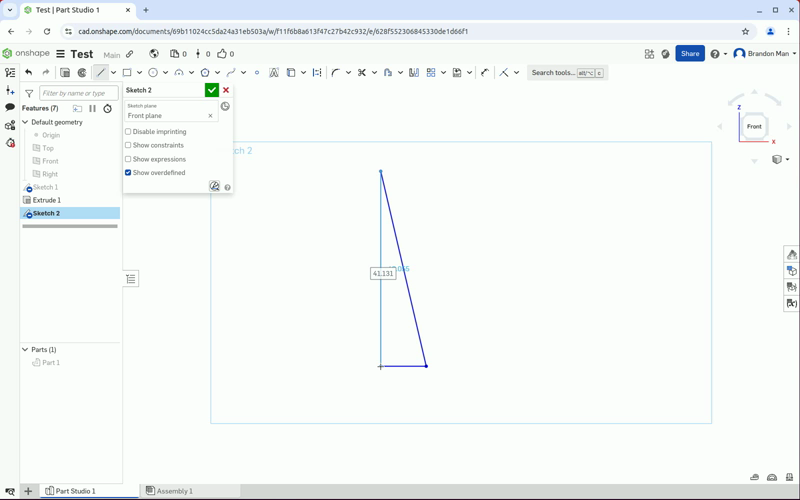
click(380, 366)
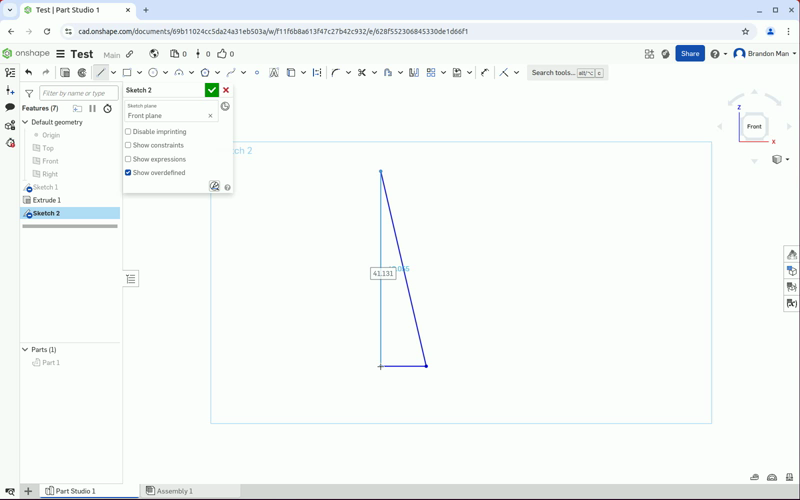
key(esc)
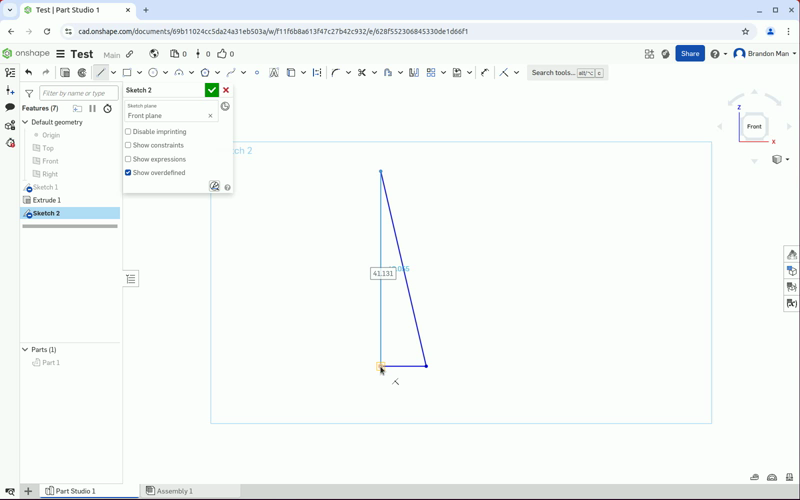
mouse_move(405, 294)
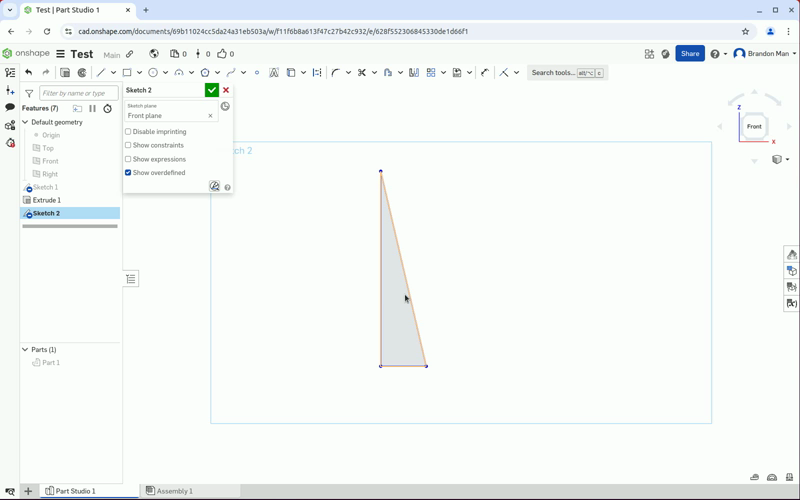
click(405, 294)
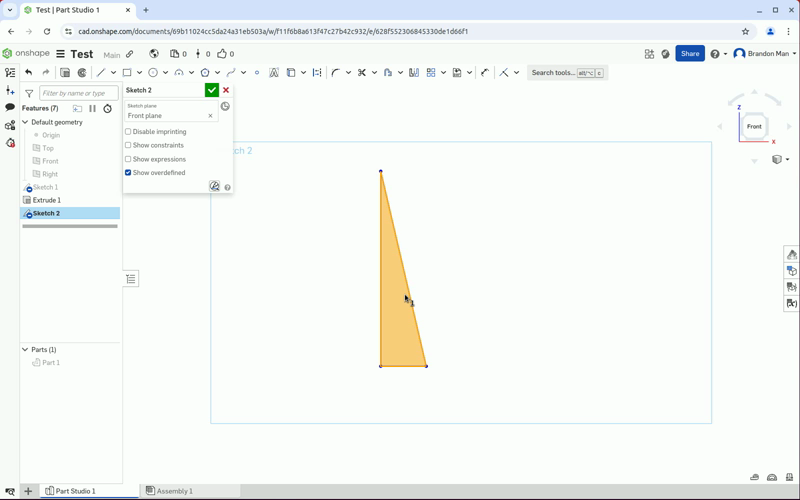
mouse_move(73, 352)
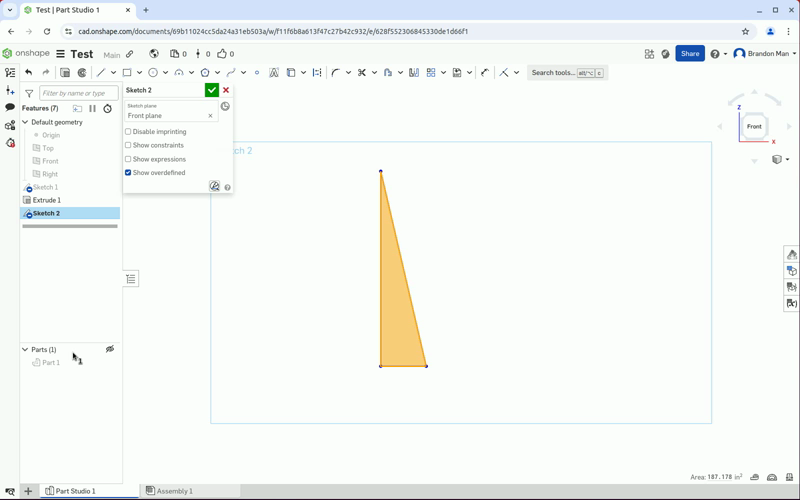
key(shift+y)
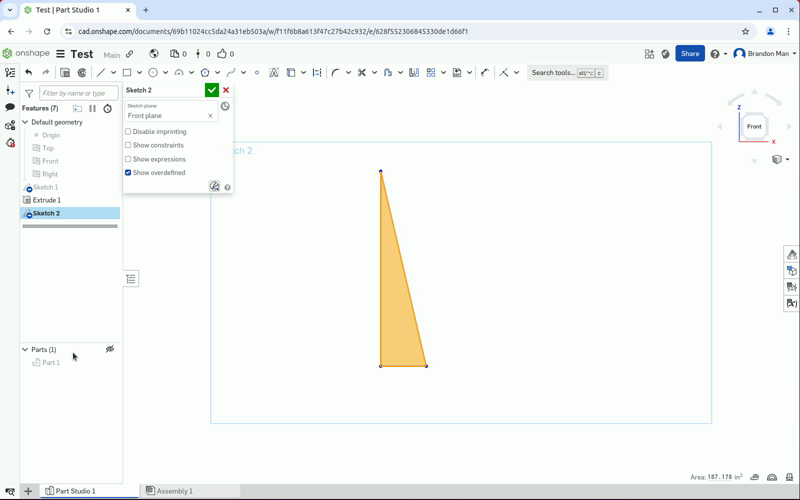
key(shift+e)
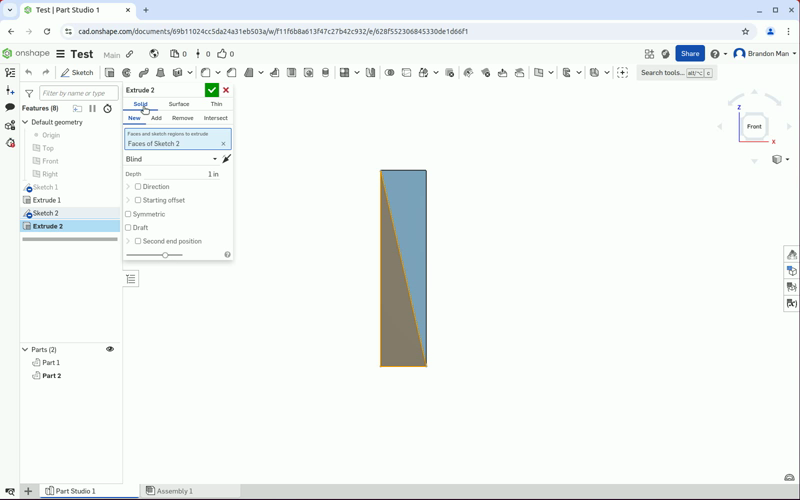
mouse_move(143, 106)
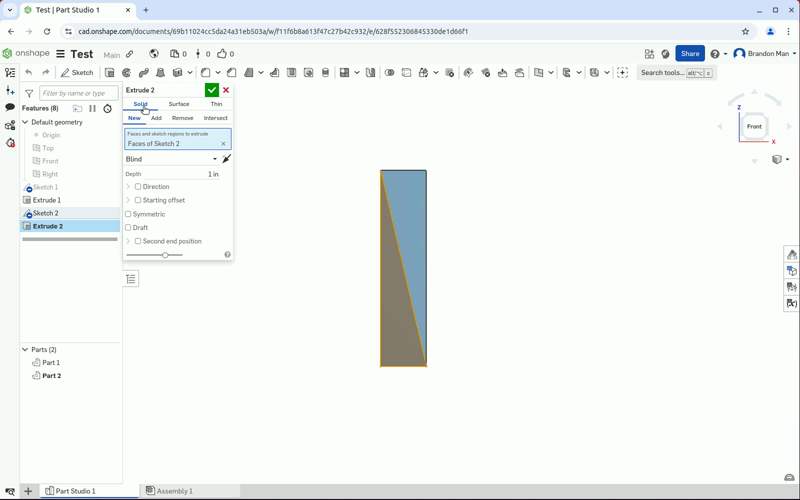
click(143, 106)
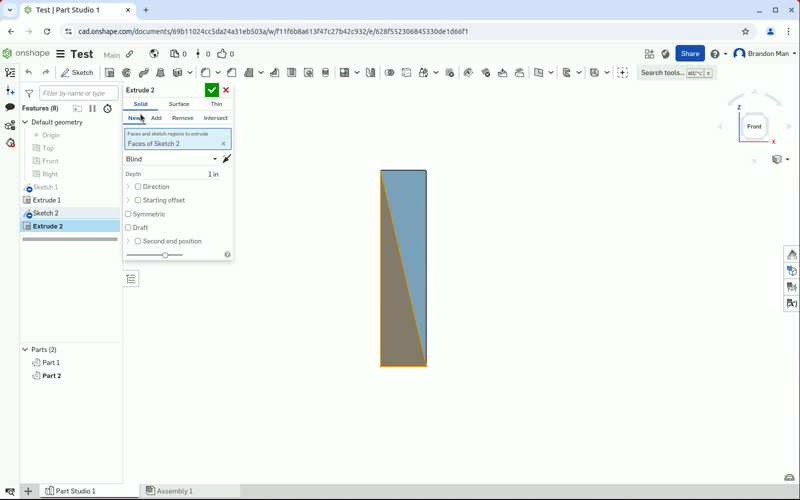
mouse_move(137, 120)
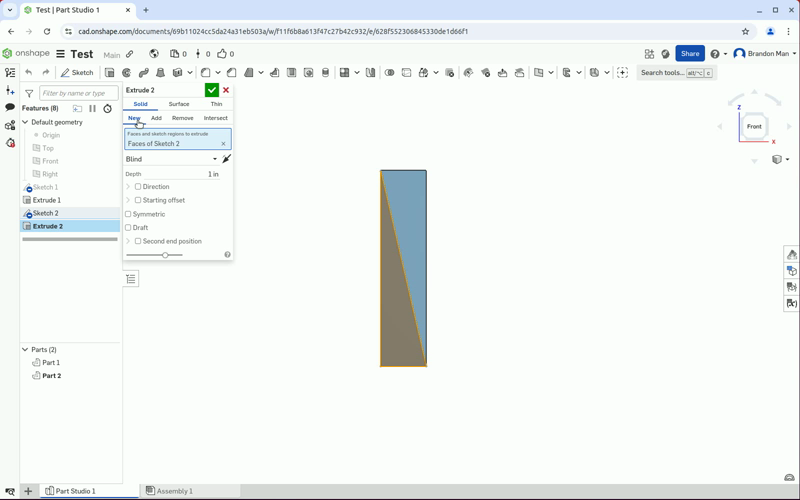
click(137, 120)
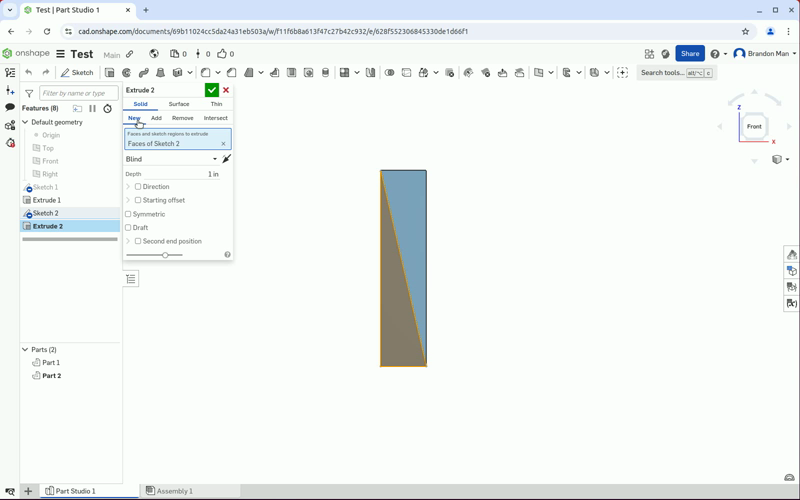
key(tab, 4)
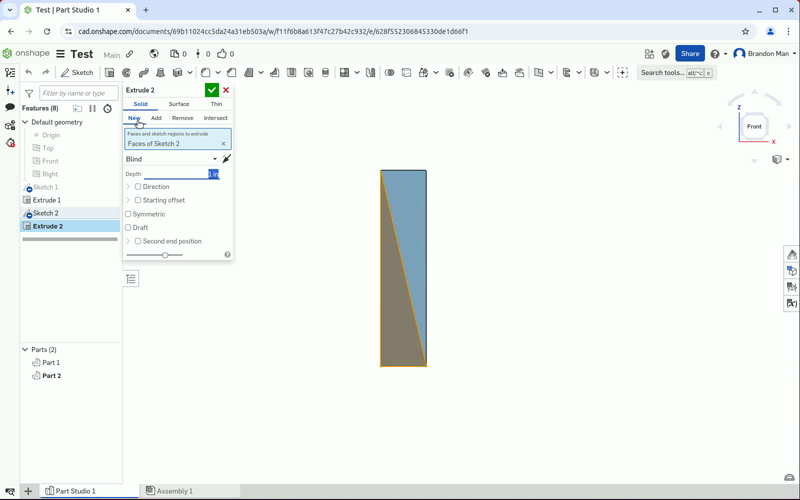
text(9.147)
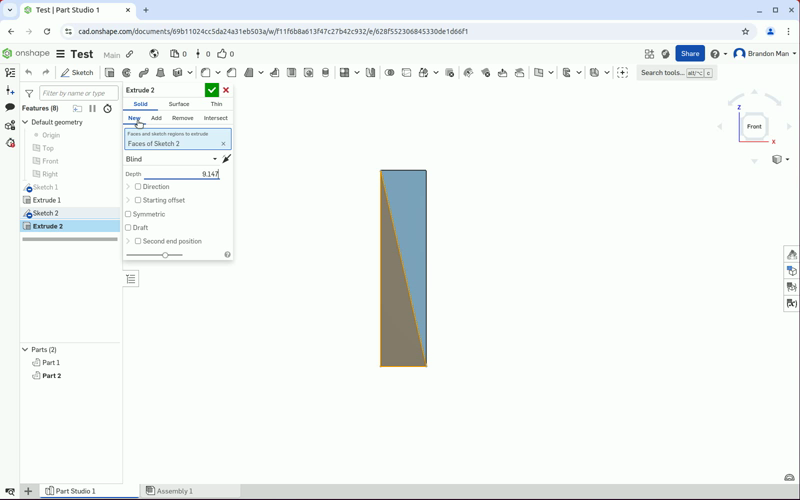
key(enter)
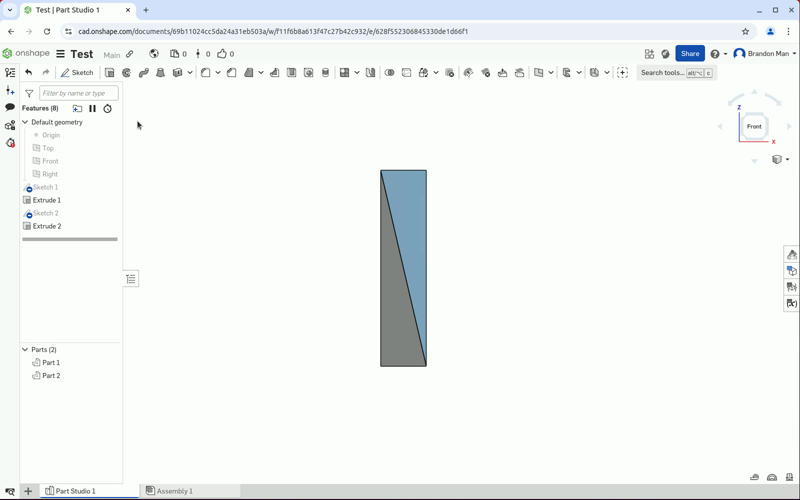
key(shift+h)
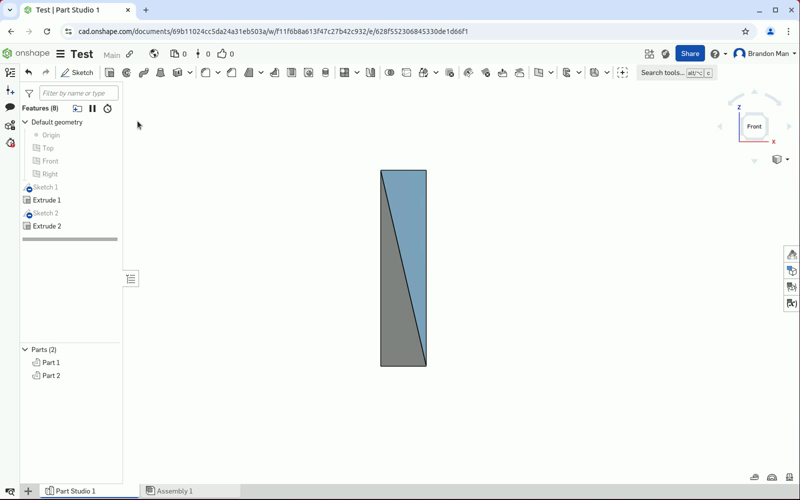
key(shift+h)
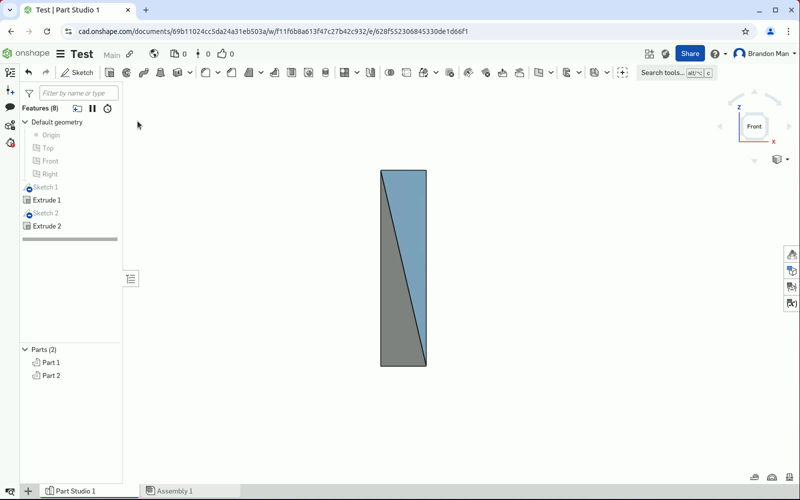
mouse_move(73, 189)
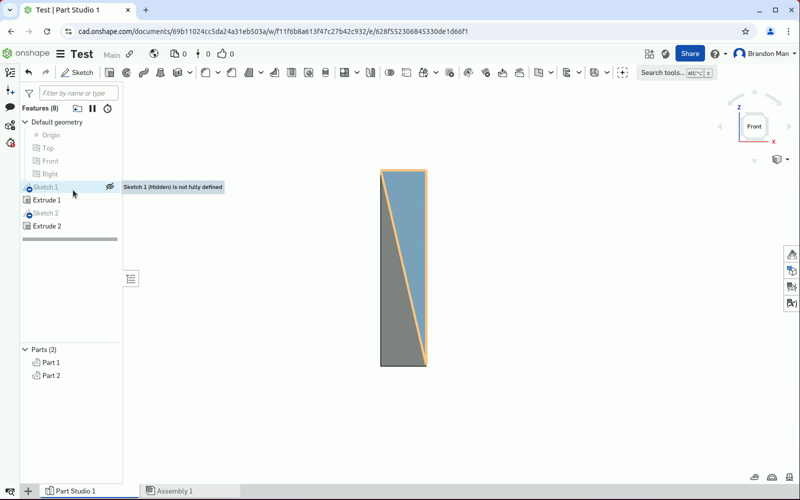
click(73, 189)
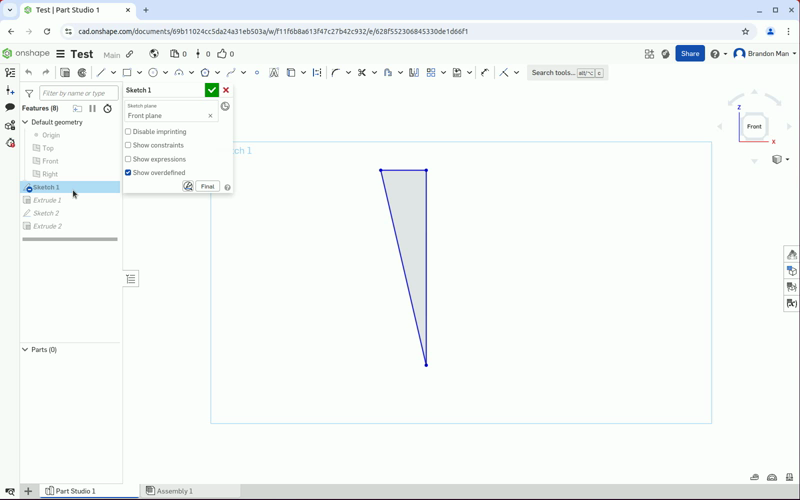
mouse_move(229, 92)
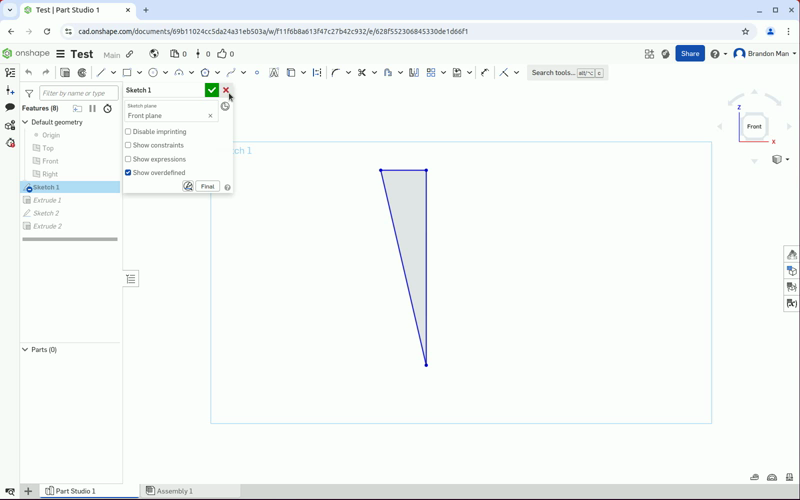
click(229, 92)
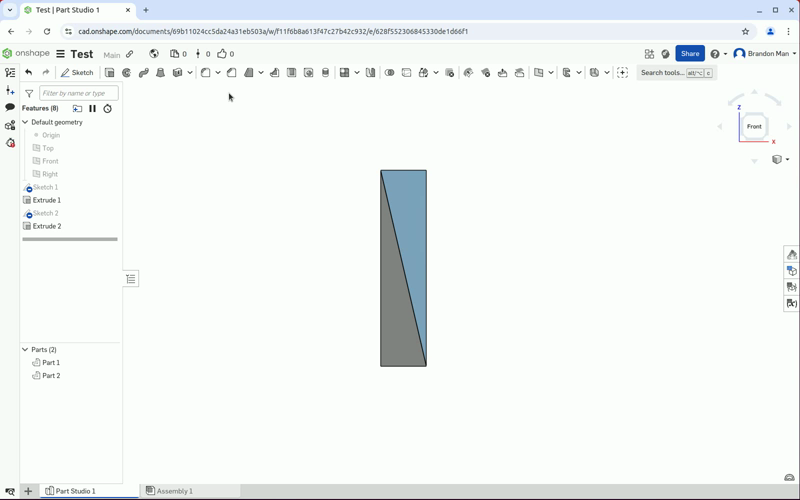
mouse_move(73, 352)
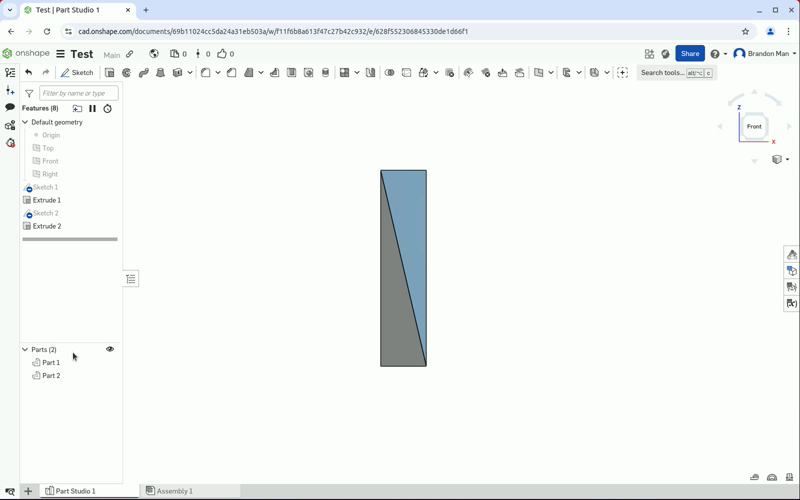
key(y)
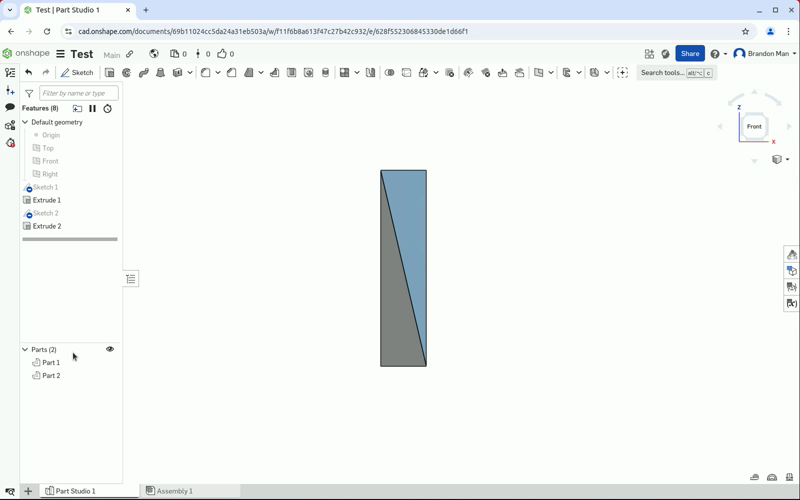
key(shift+p)
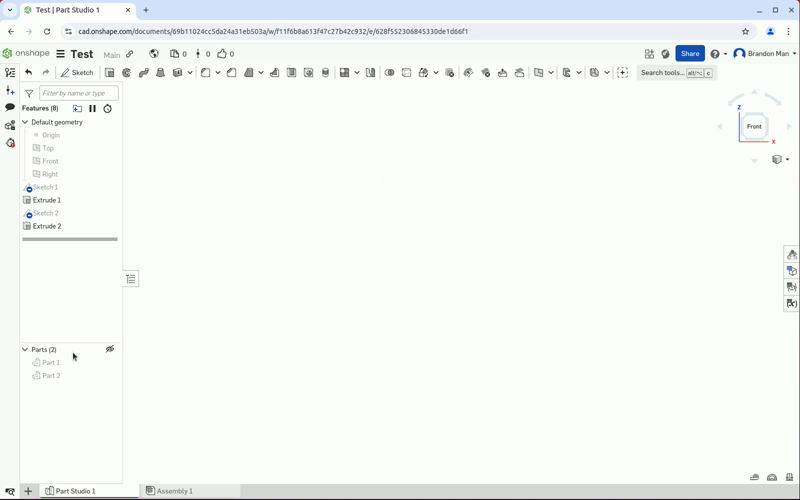
key(space)
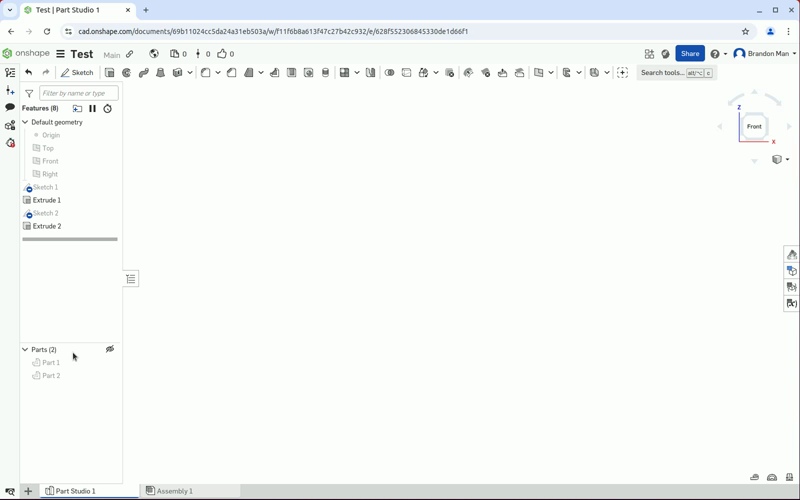
key_down(shift)
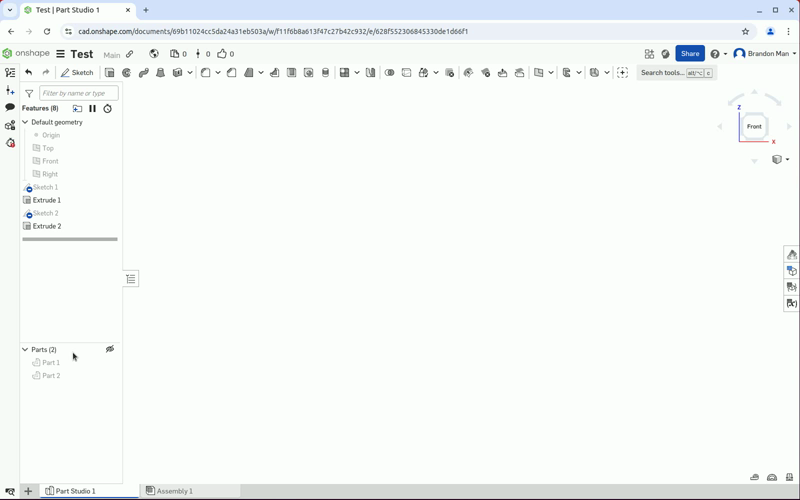
key(down)
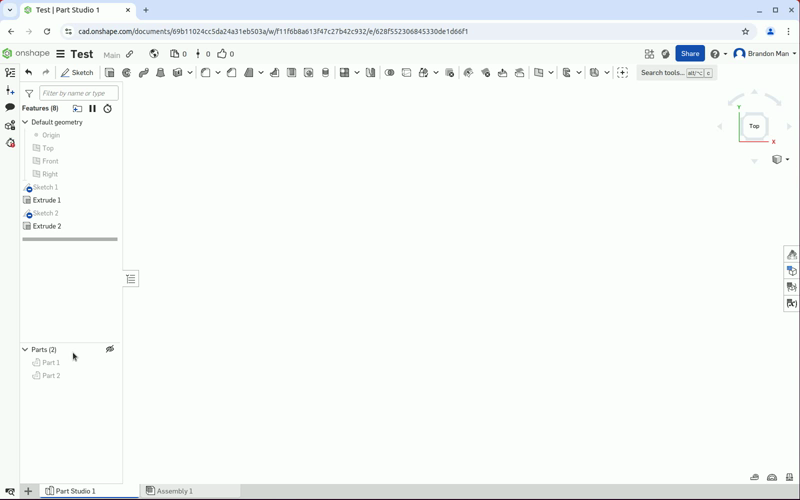
key_up(shift)
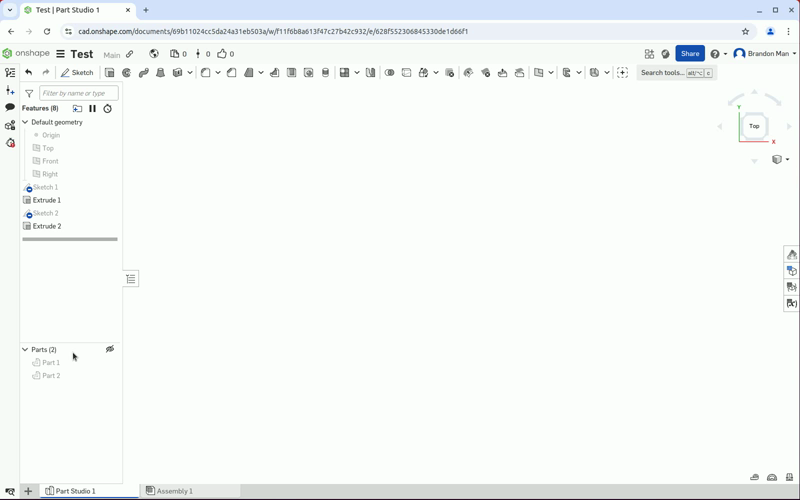
mouse_move(73, 352)
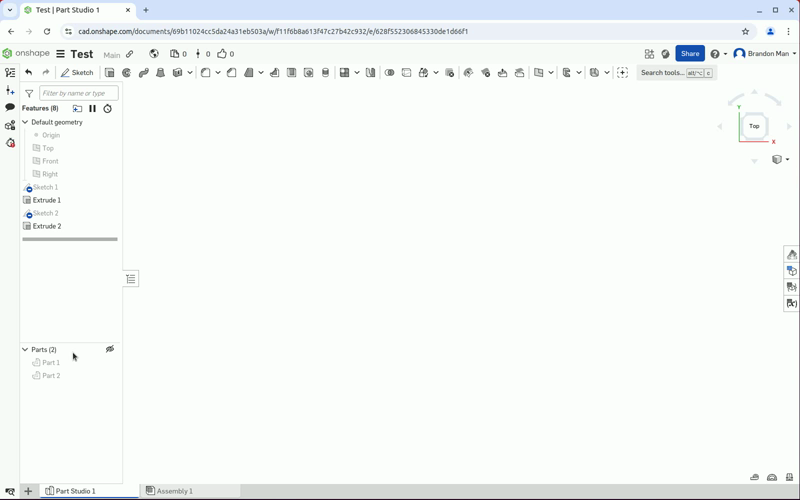
key(shift+y)
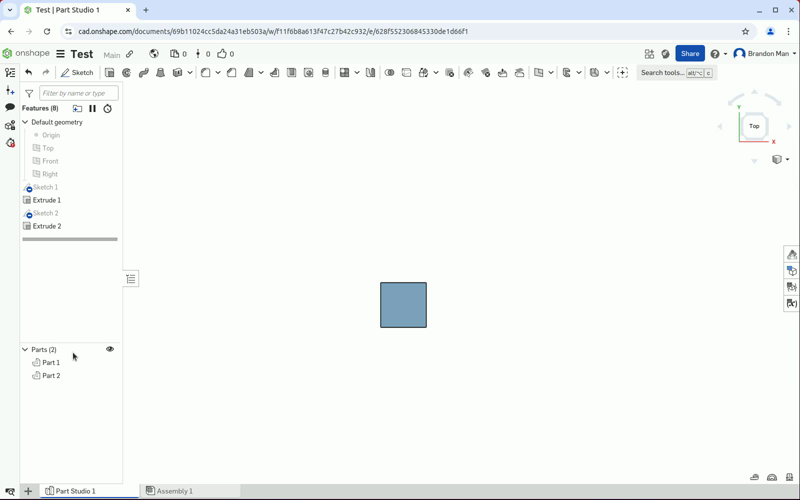
mouse_move(541, 75)
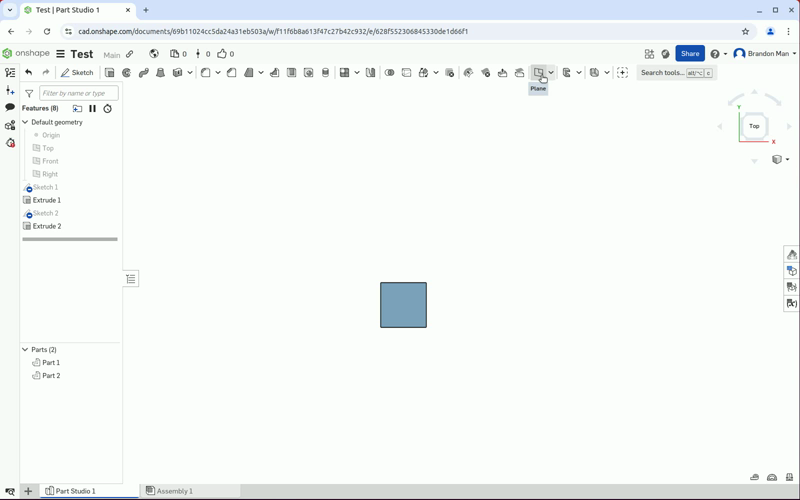
click(541, 75)
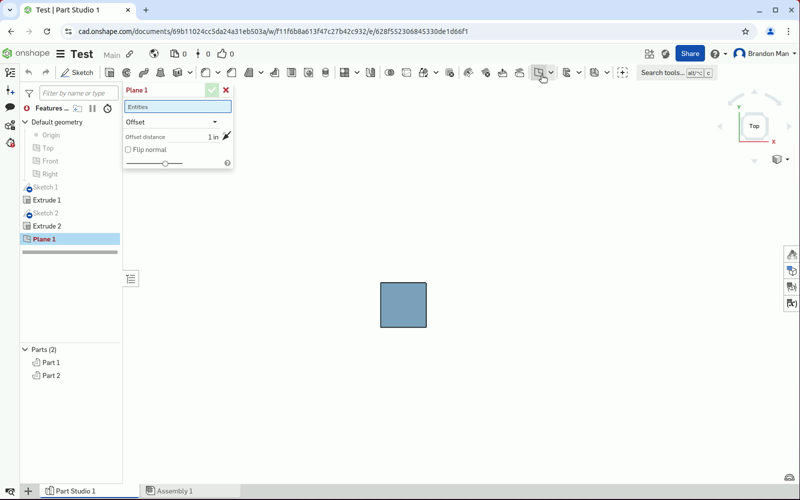
mouse_move(73, 150)
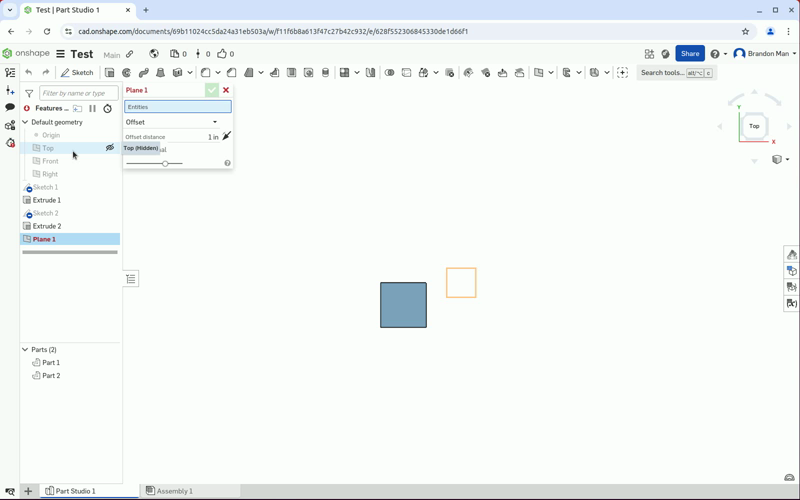
click(73, 150)
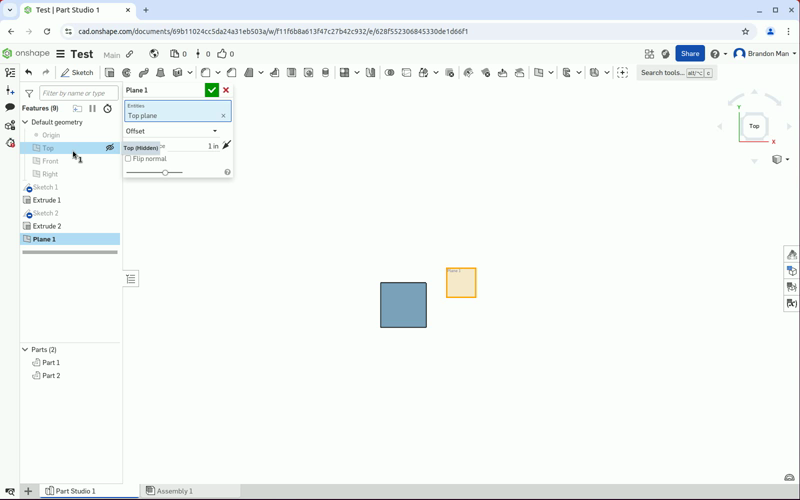
key(tab, 2)
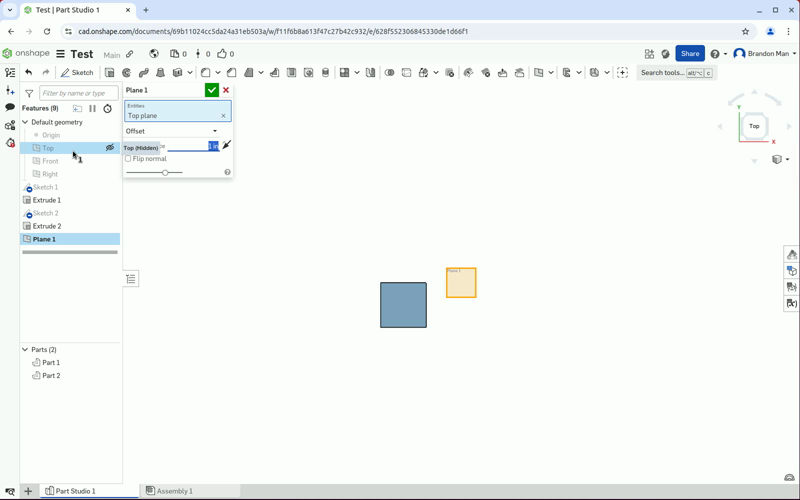
text(23.108)
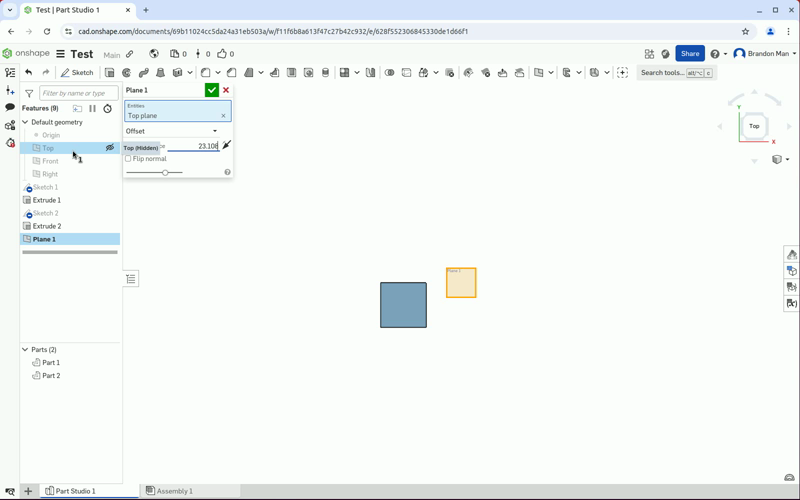
key(enter, 2)
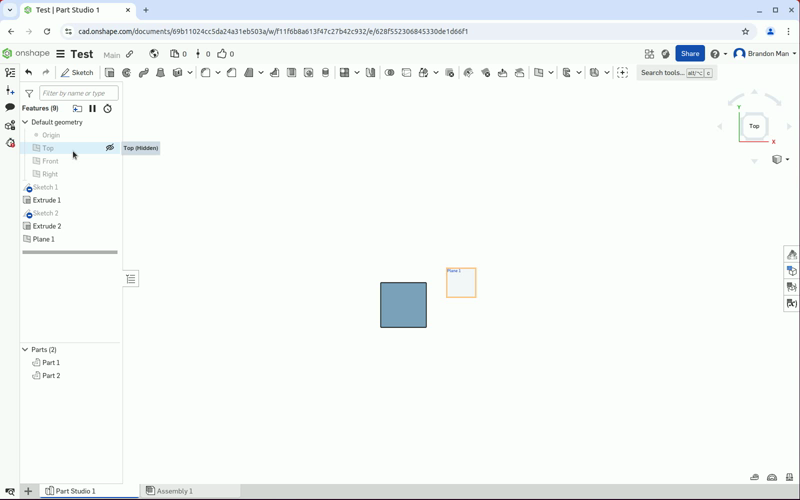
key(shift+s)
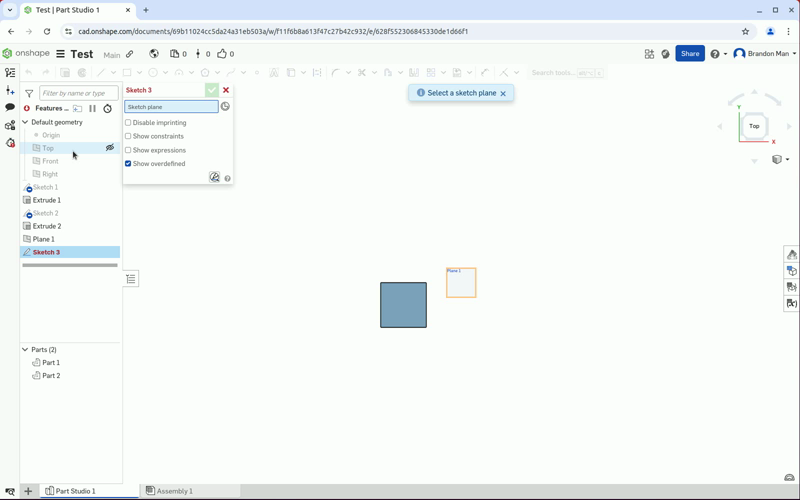
mouse_move(73, 241)
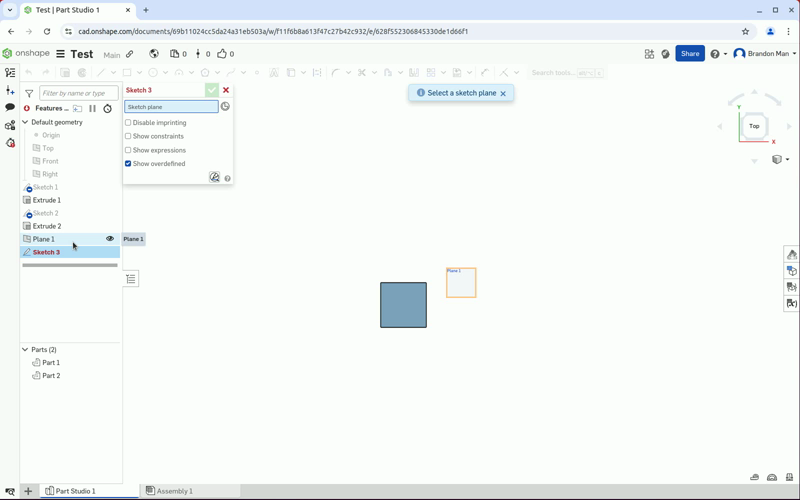
click(73, 241)
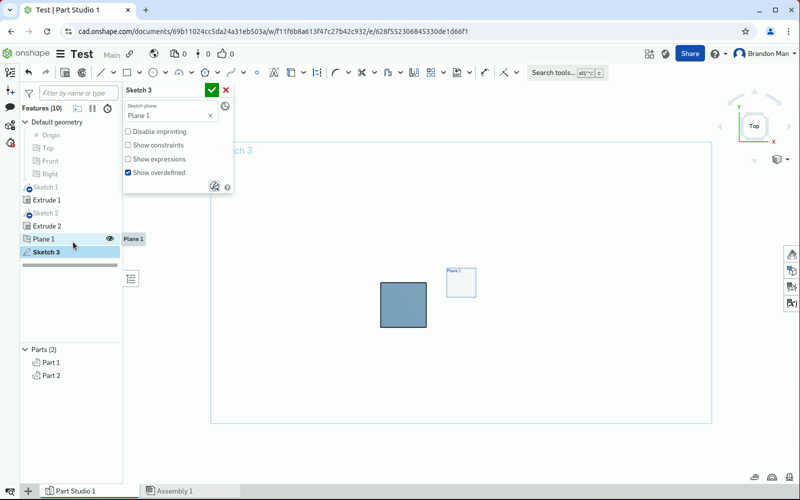
mouse_move(73, 352)
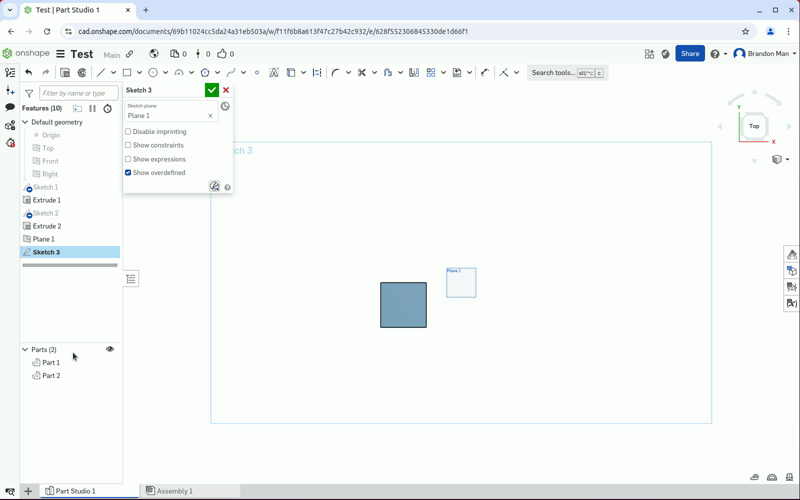
key(y)
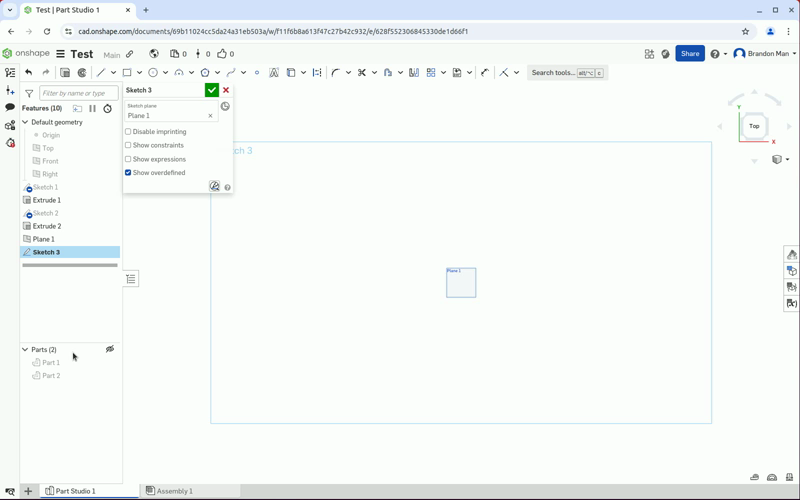
key(l)
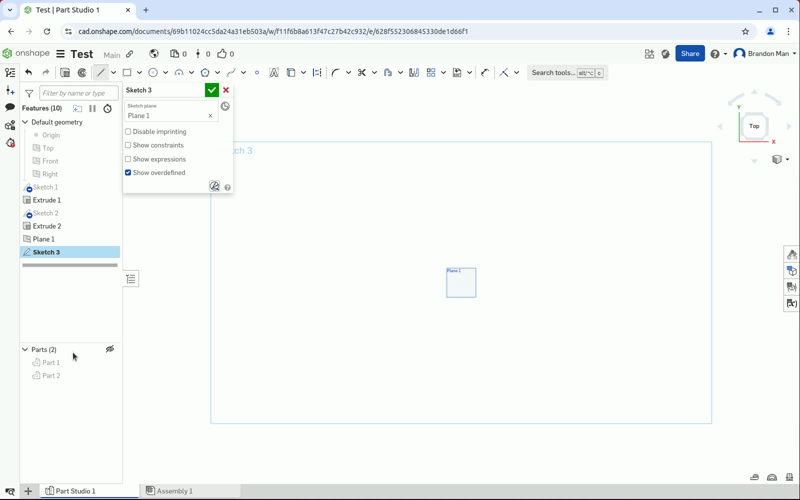
key_down(shift)
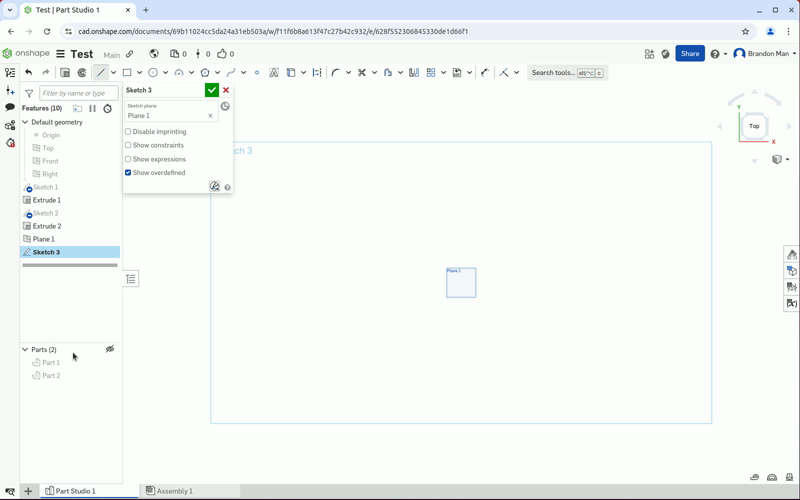
mouse_move(388, 327)
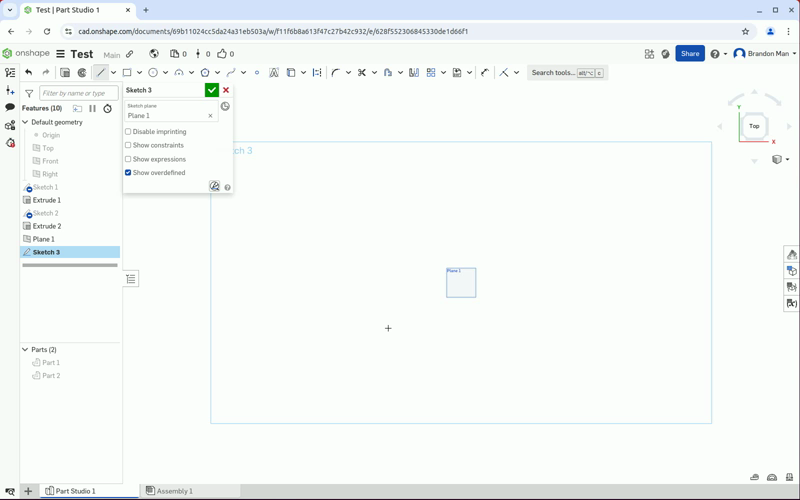
click(388, 327)
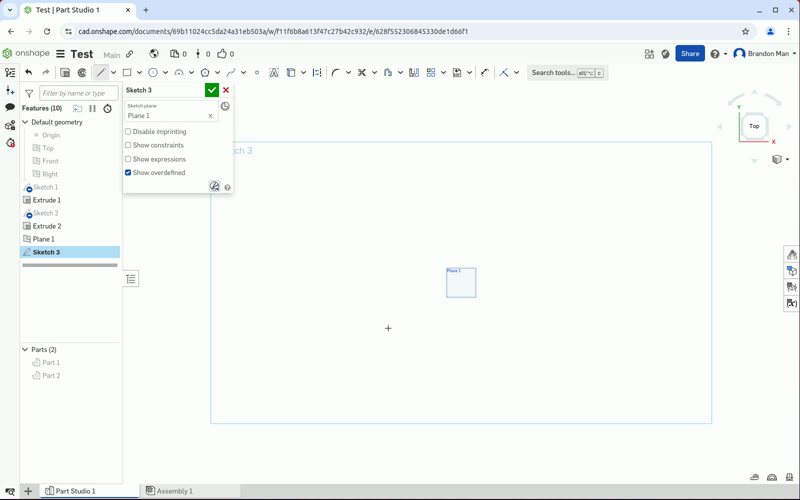
key_up(shift)
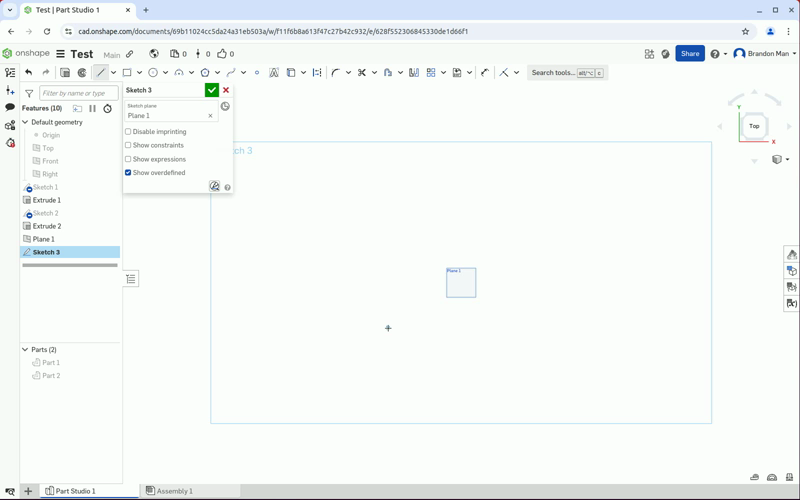
key_down(shift)
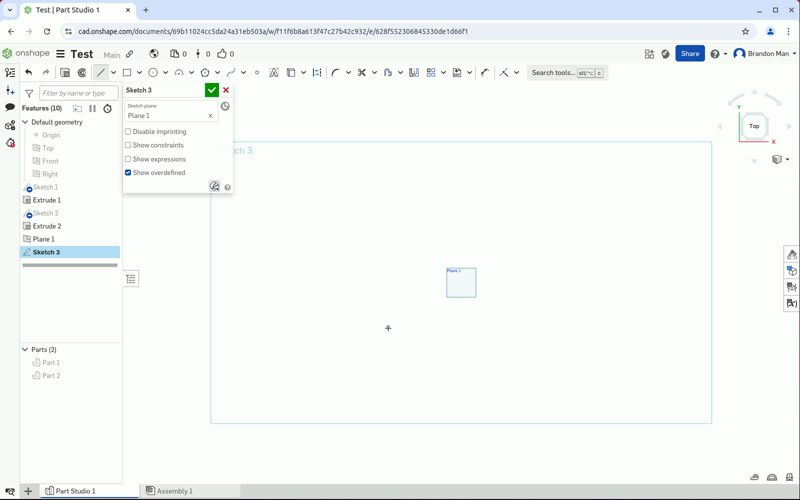
mouse_move(418, 327)
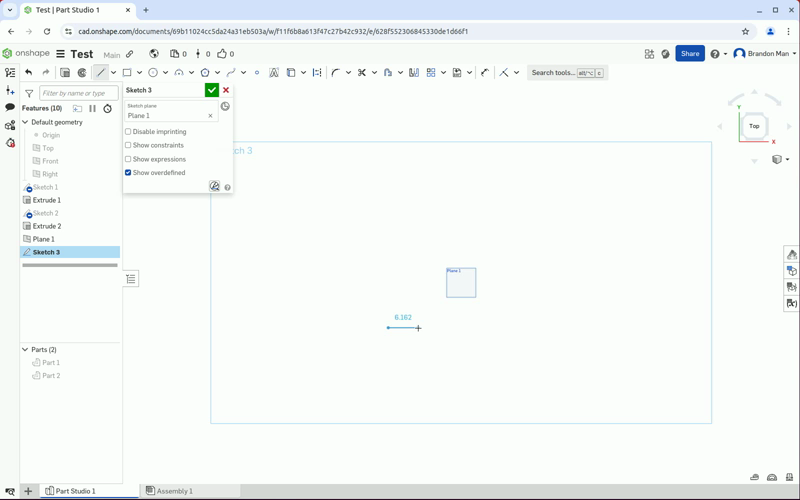
mouse_move(427, 327)
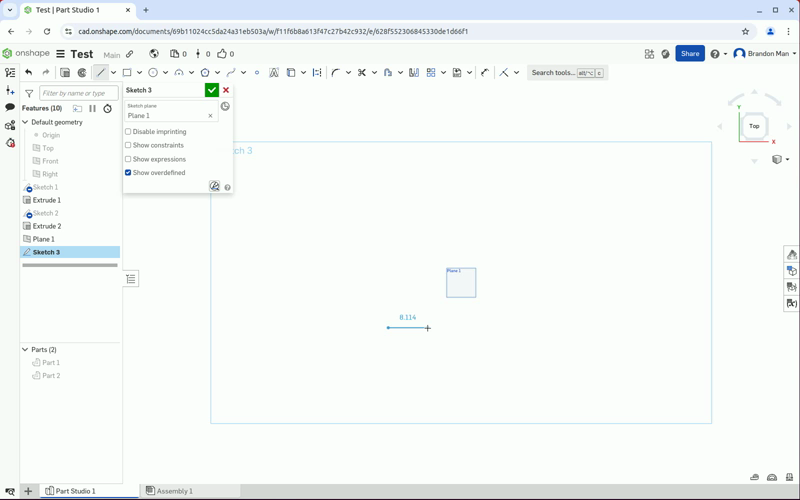
click(427, 327)
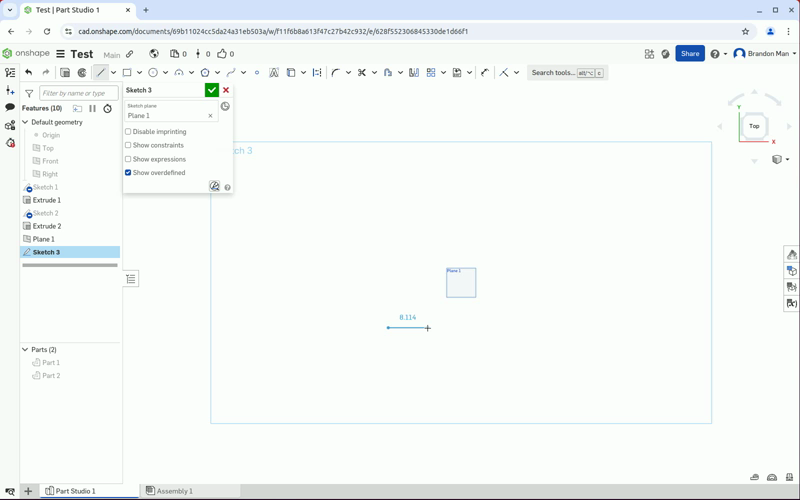
key_up(shift)
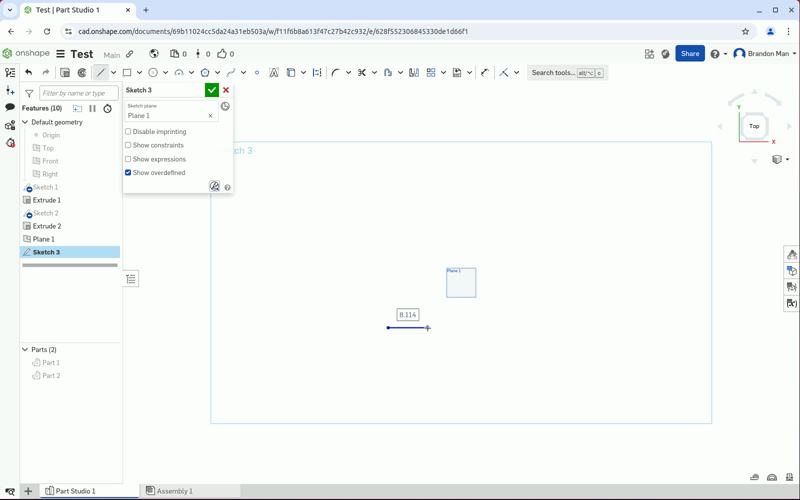
key_down(shift)
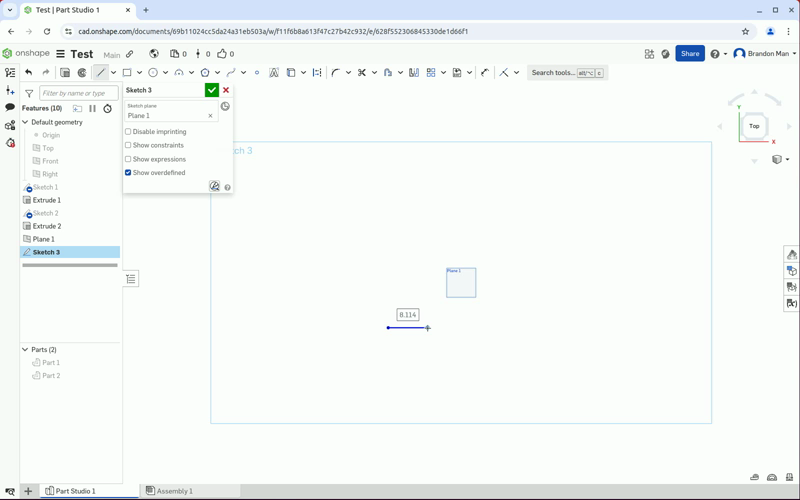
mouse_move(457, 327)
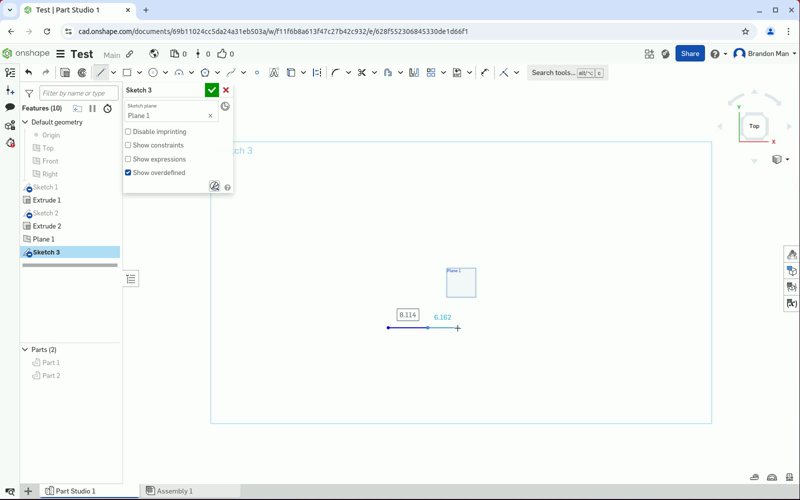
mouse_move(427, 288)
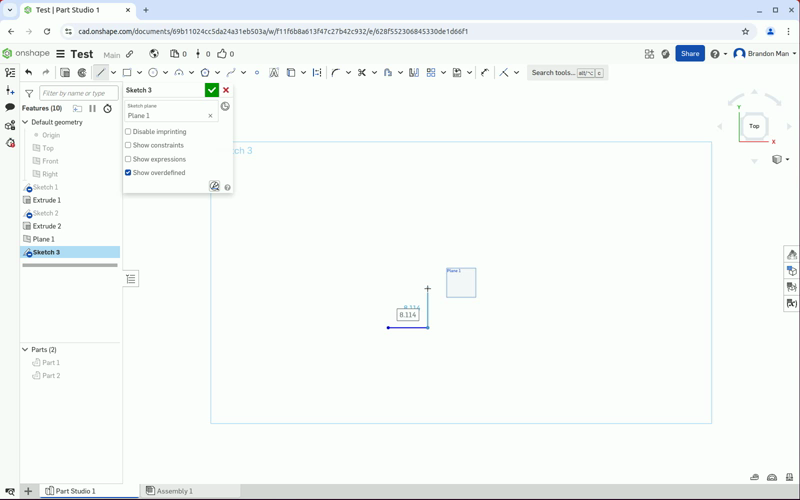
click(427, 288)
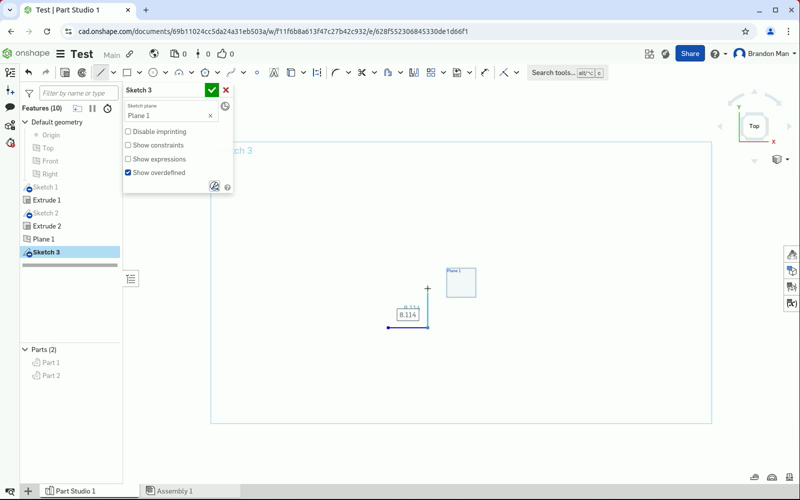
key_up(shift)
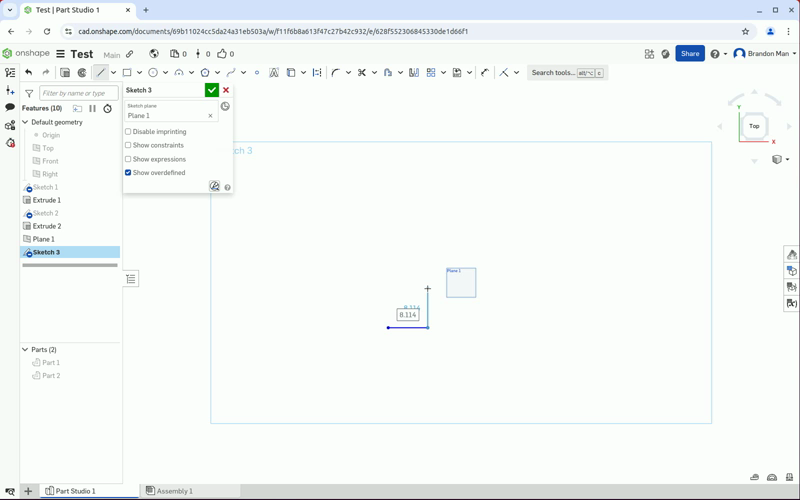
key_down(shift)
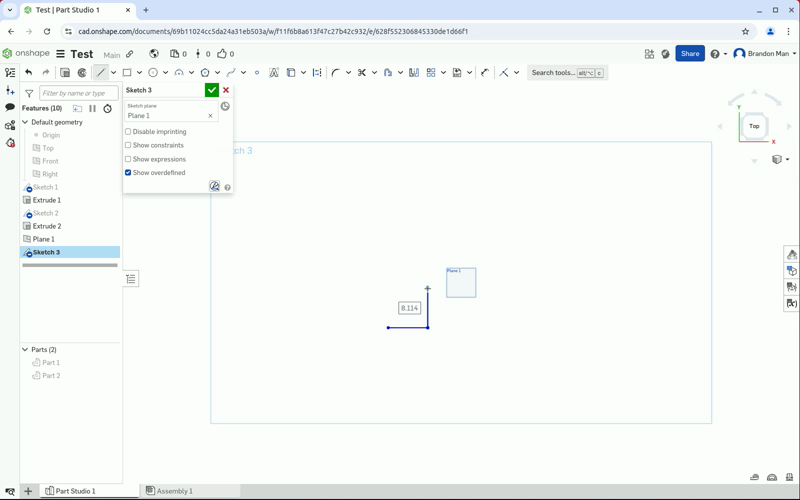
mouse_move(457, 288)
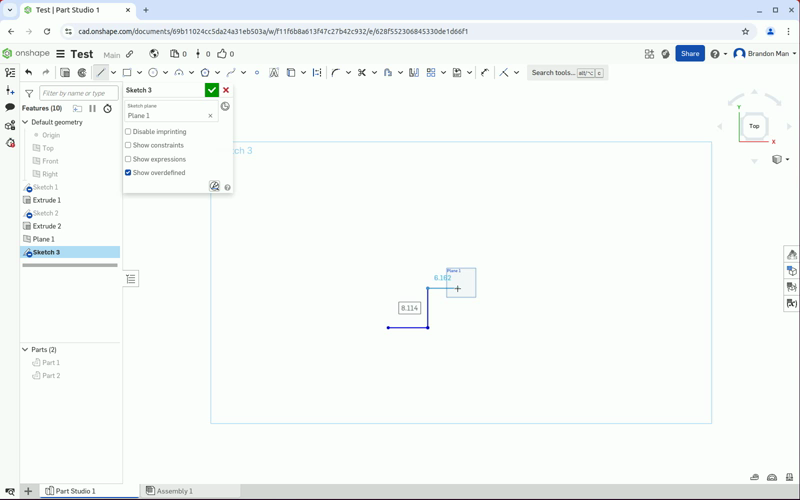
mouse_move(388, 288)
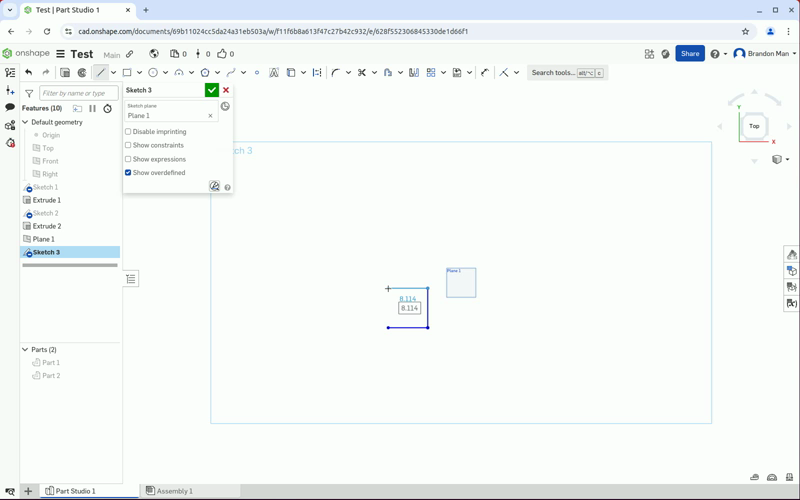
click(388, 288)
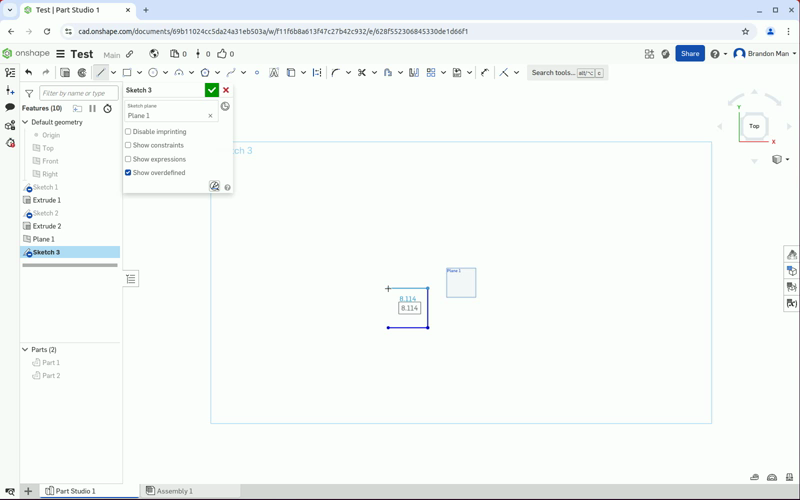
key_up(shift)
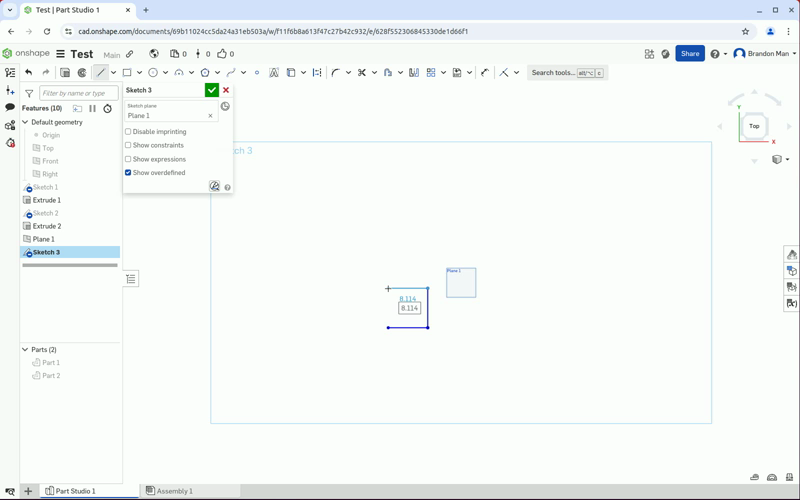
mouse_move(418, 288)
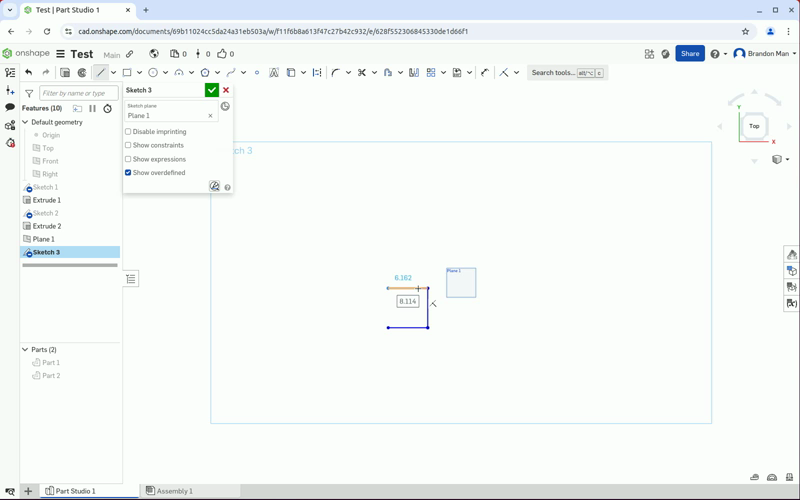
key_down(shift)
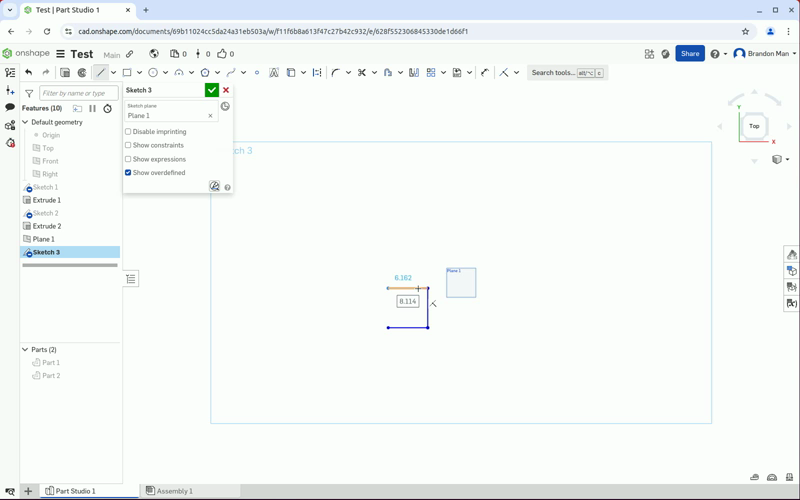
mouse_move(388, 327)
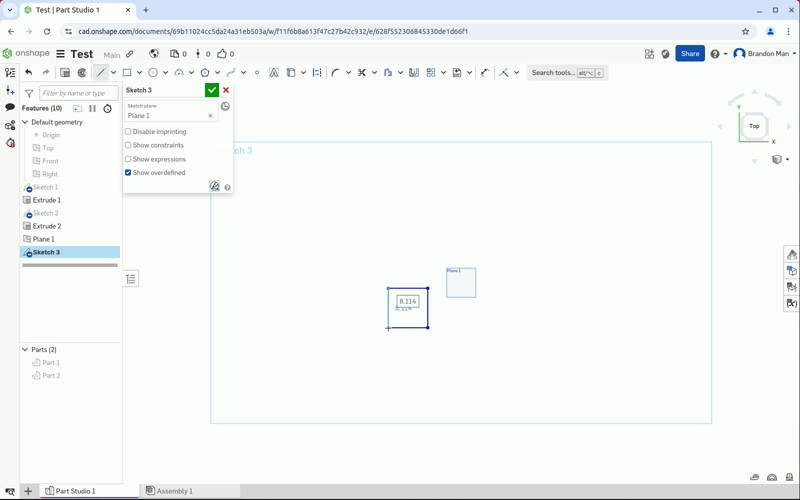
key_up(shift)
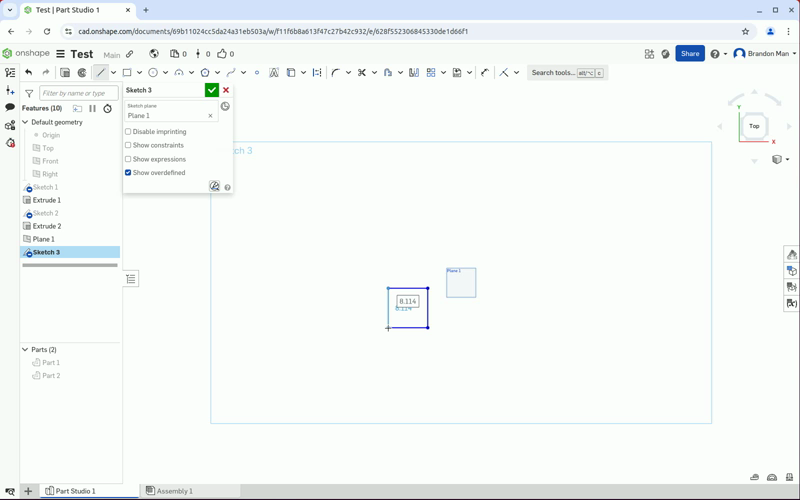
click(388, 327)
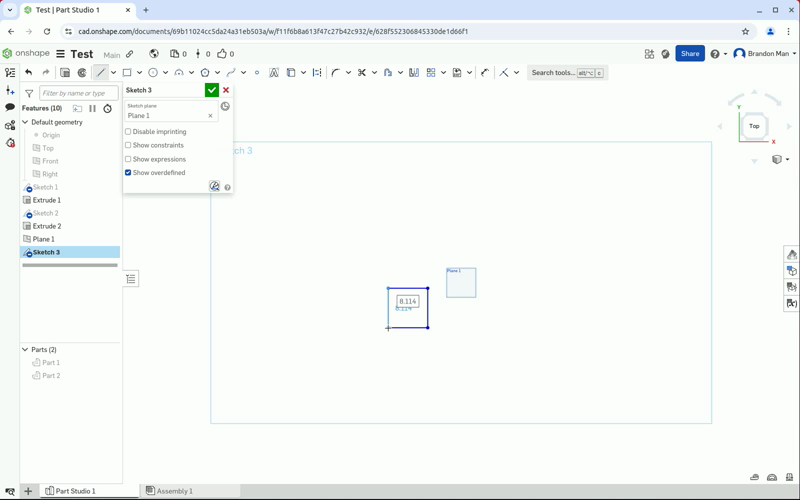
key(esc)
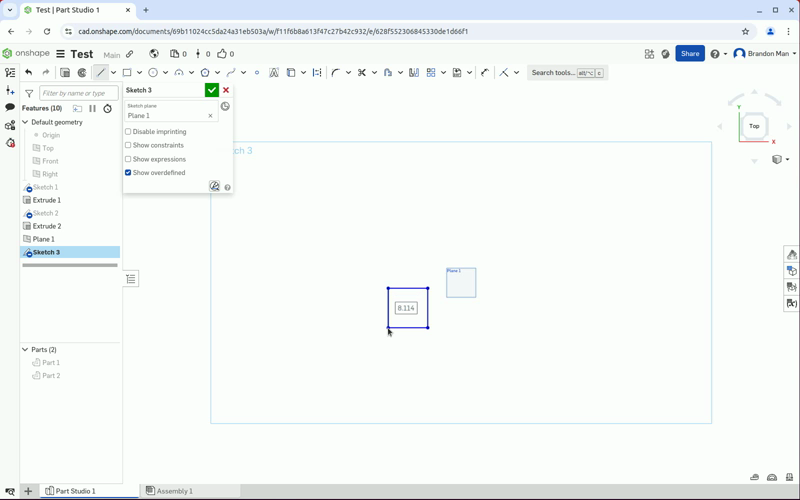
mouse_move(420, 321)
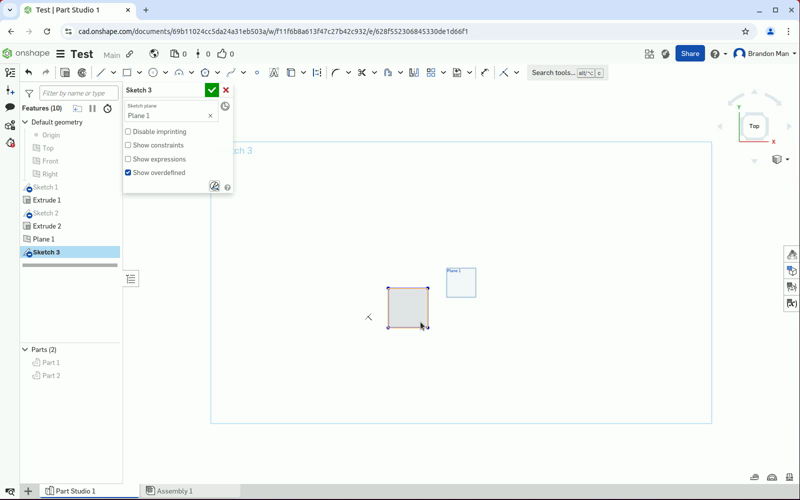
scroll(6)
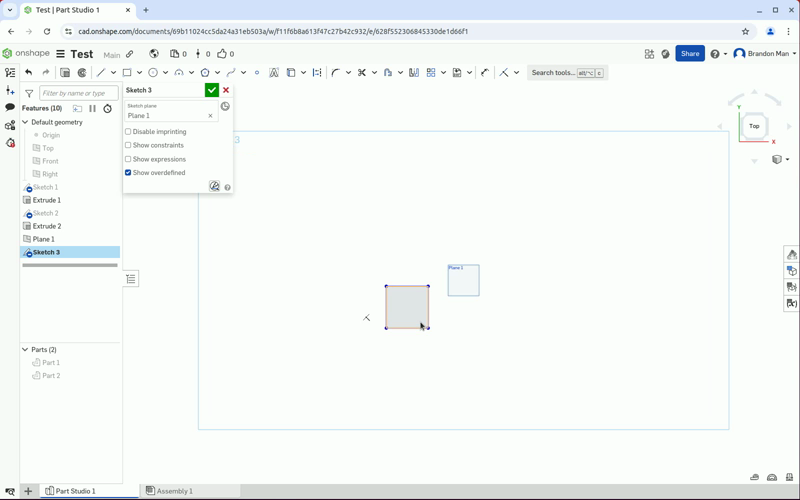
scroll(6)
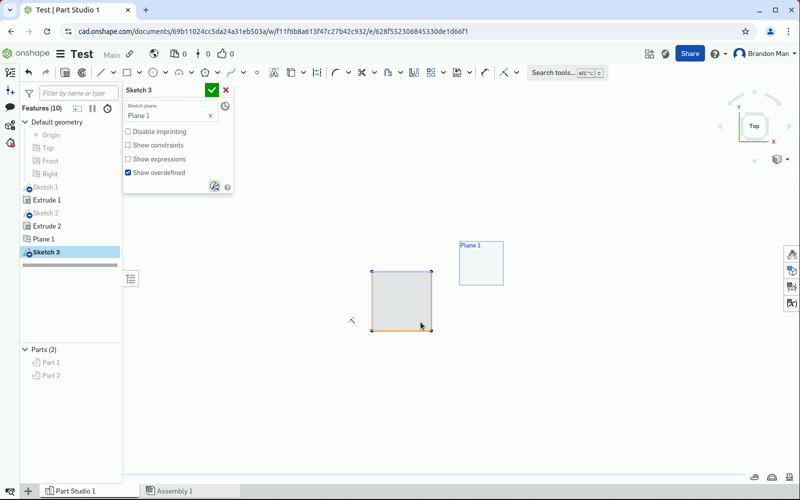
scroll(6)
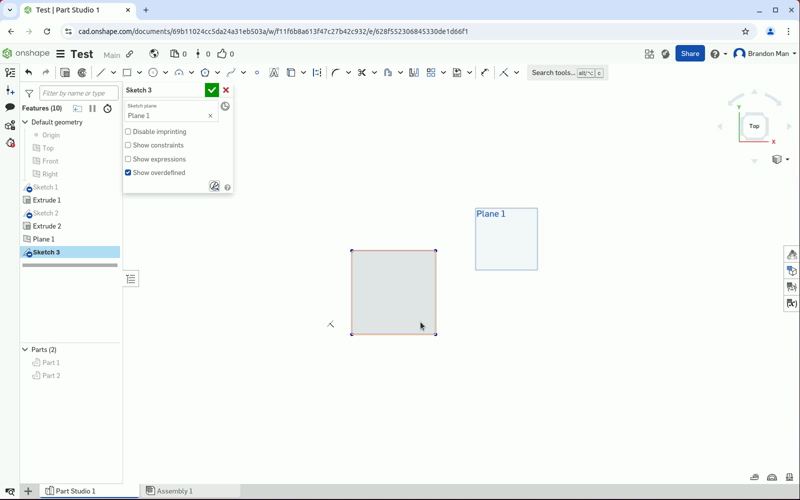
scroll(6)
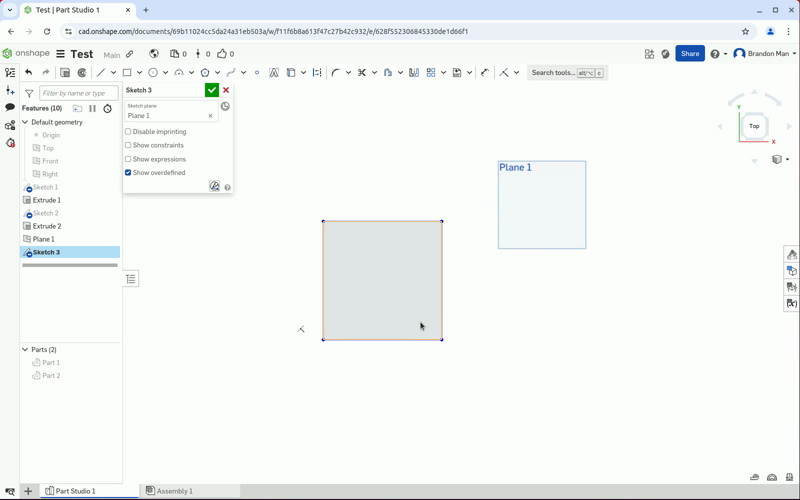
scroll(6)
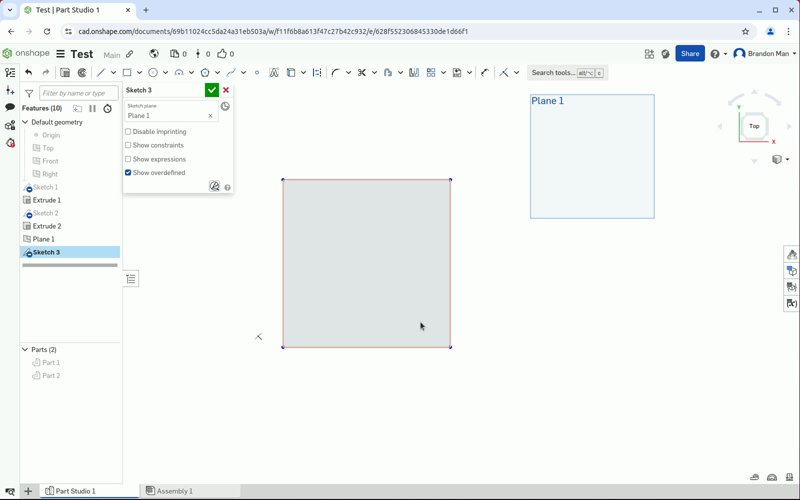
scroll(6)
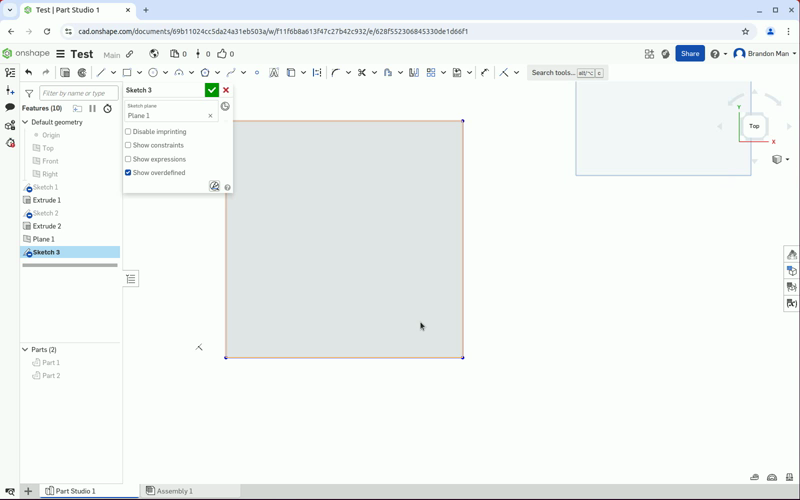
scroll(6)
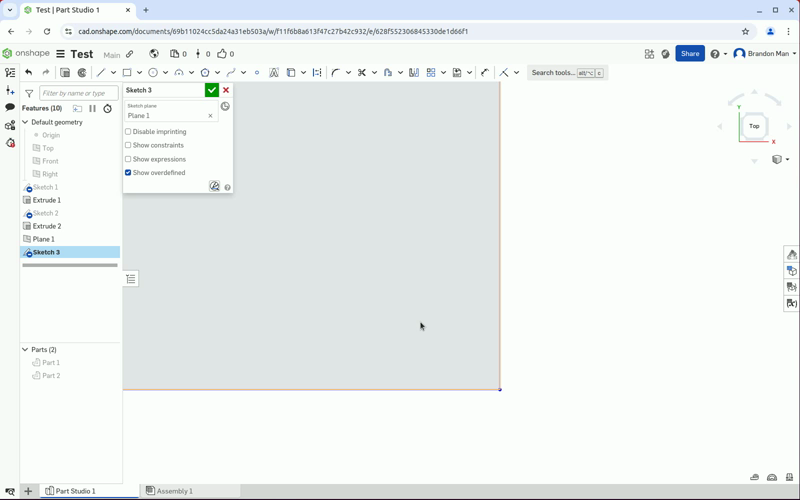
click(420, 321)
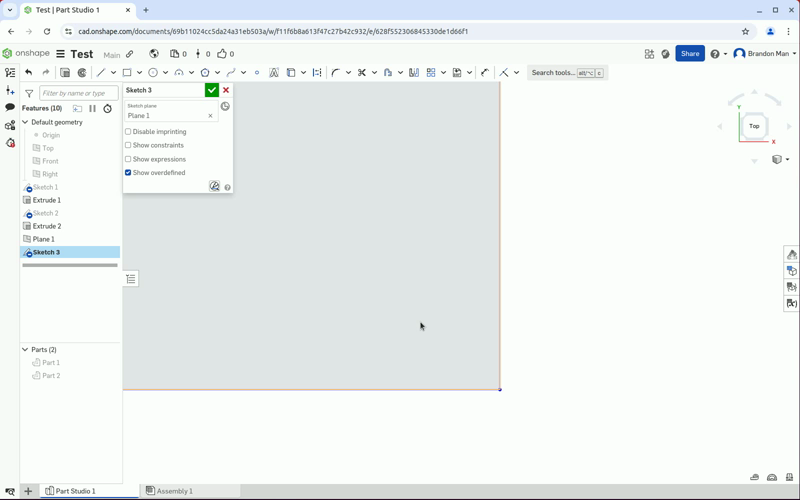
scroll(-6)
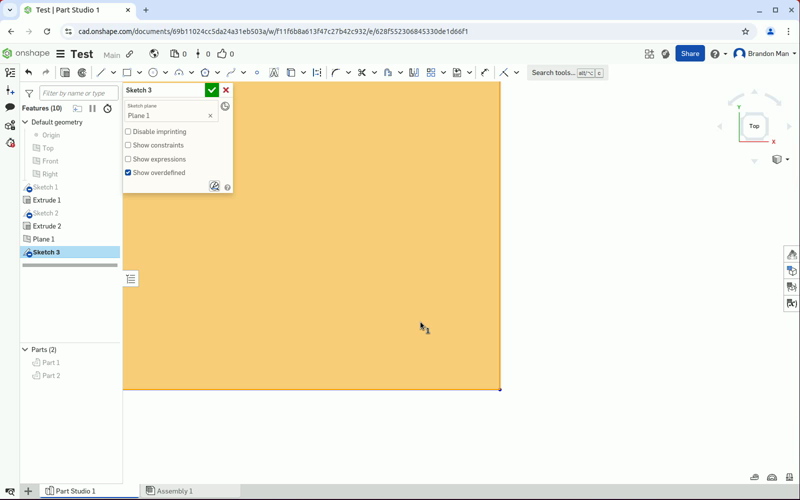
scroll(-6)
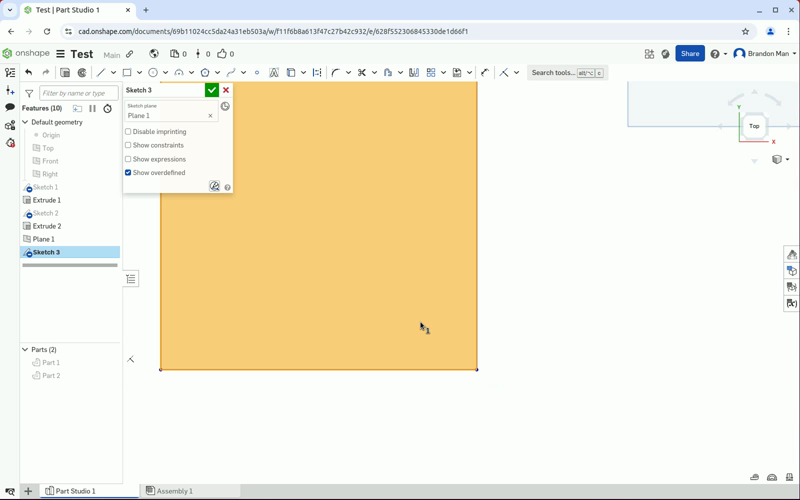
scroll(-6)
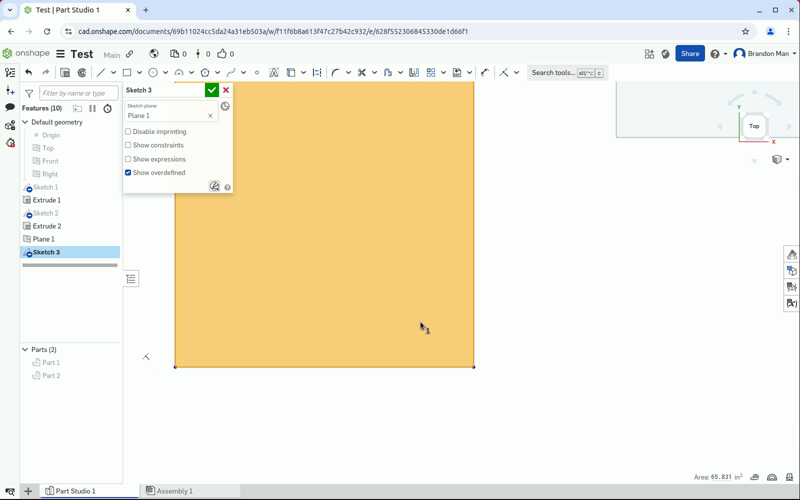
scroll(-6)
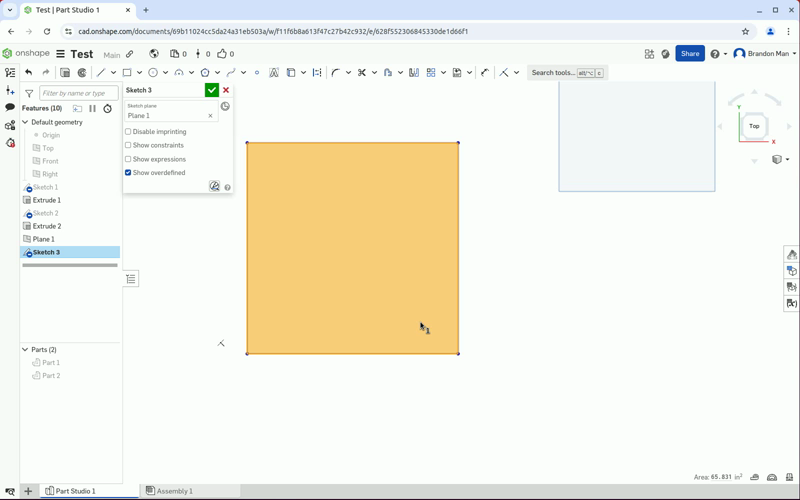
scroll(-6)
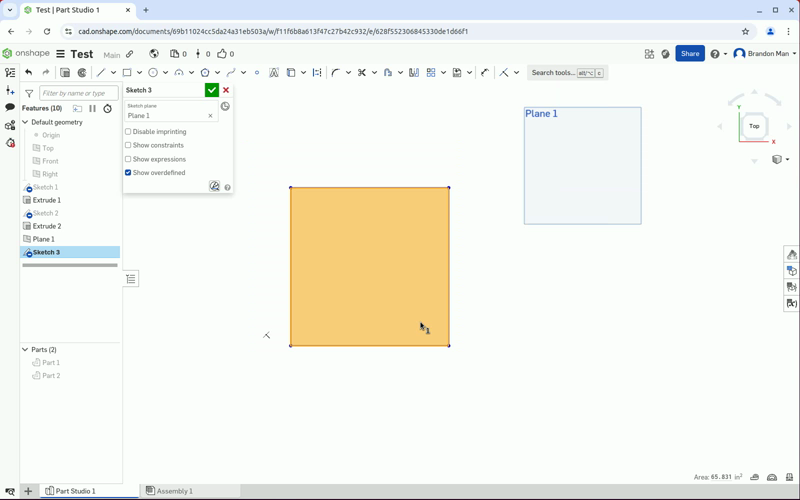
scroll(-6)
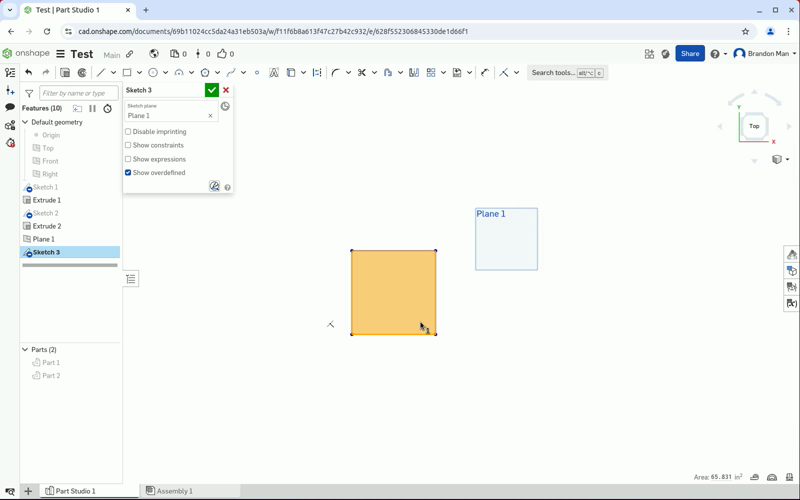
scroll(-6)
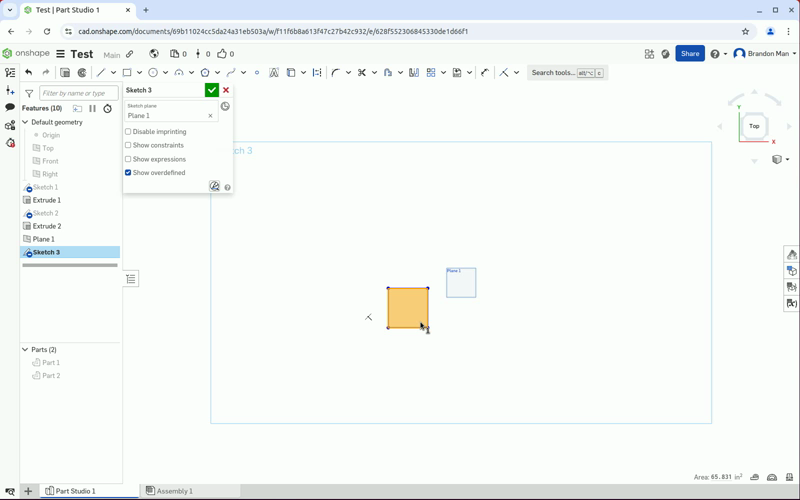
mouse_move(73, 352)
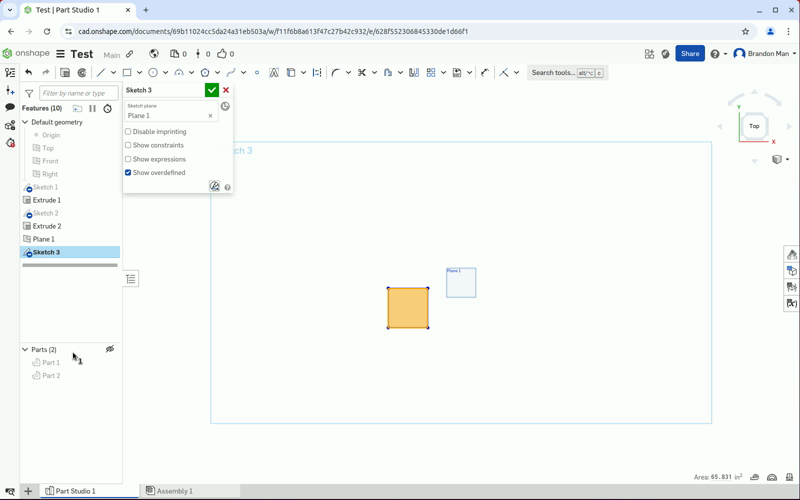
key(shift+y)
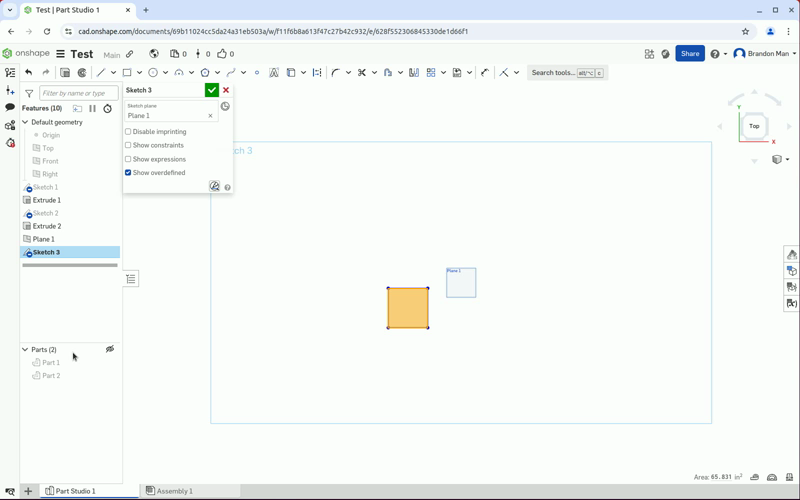
key(shift+e)
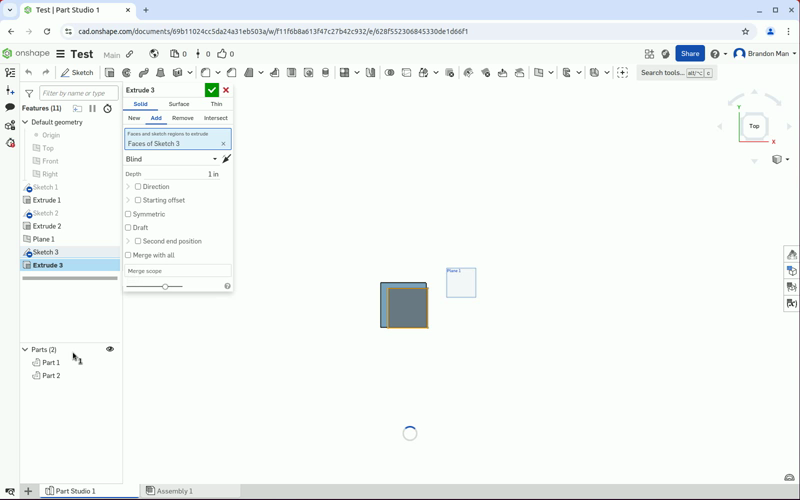
mouse_move(143, 106)
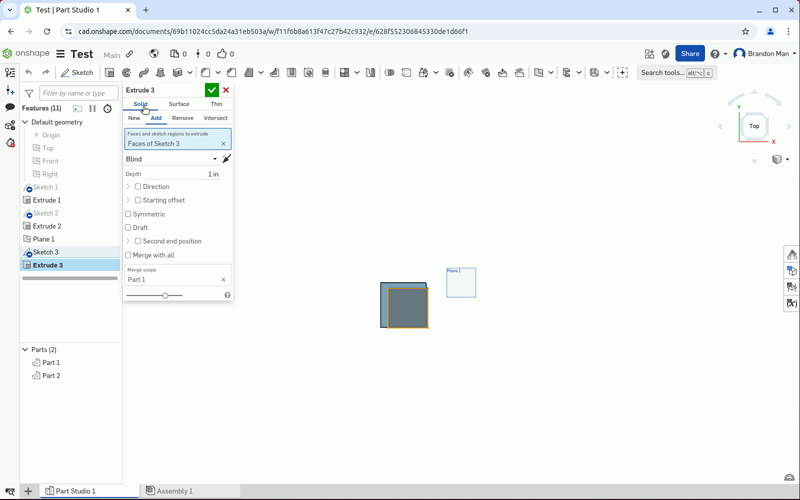
click(143, 106)
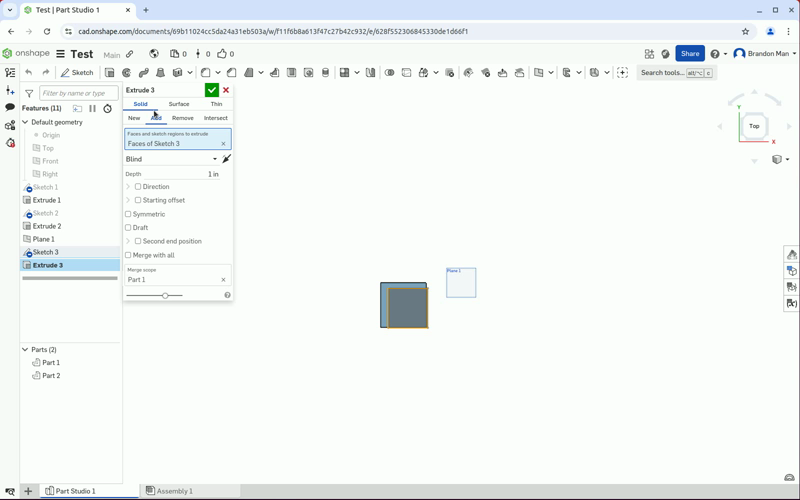
mouse_move(186, 120)
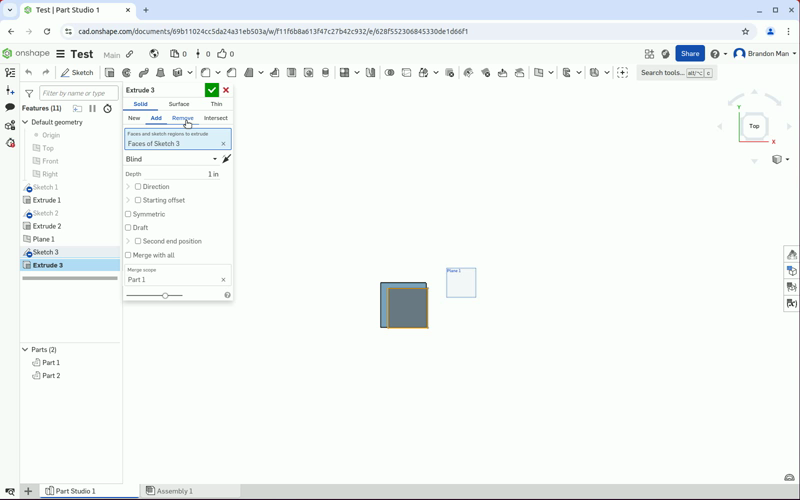
click(186, 120)
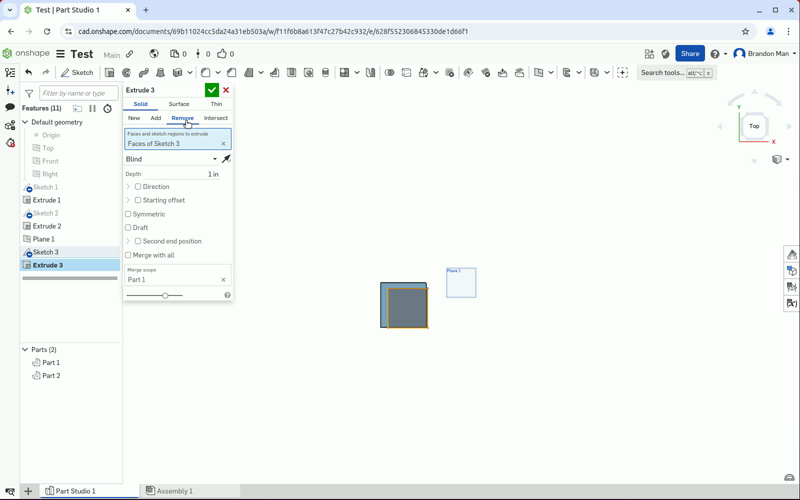
key(tab, 4)
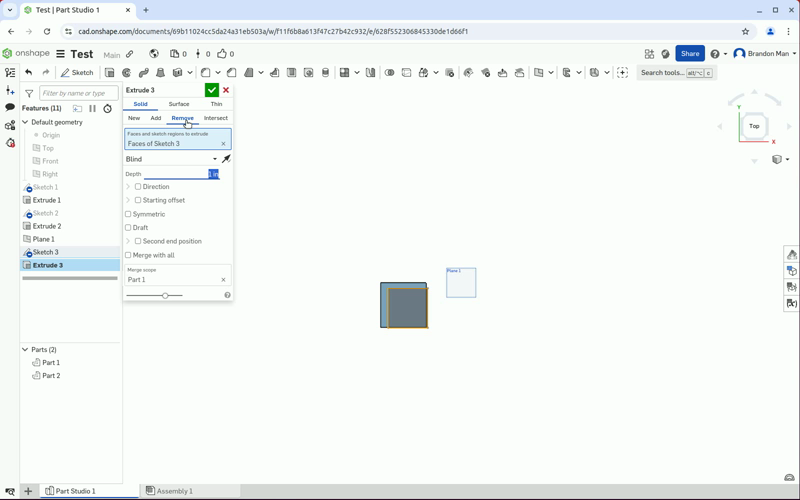
text(30.811)
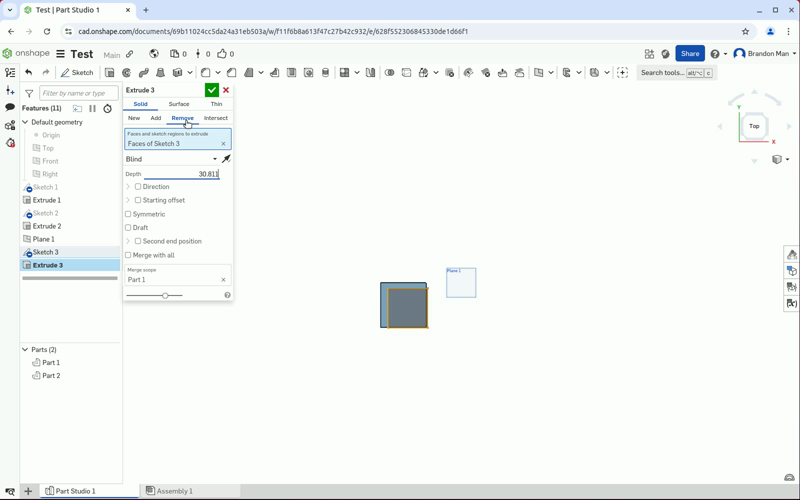
key(tab, 6)
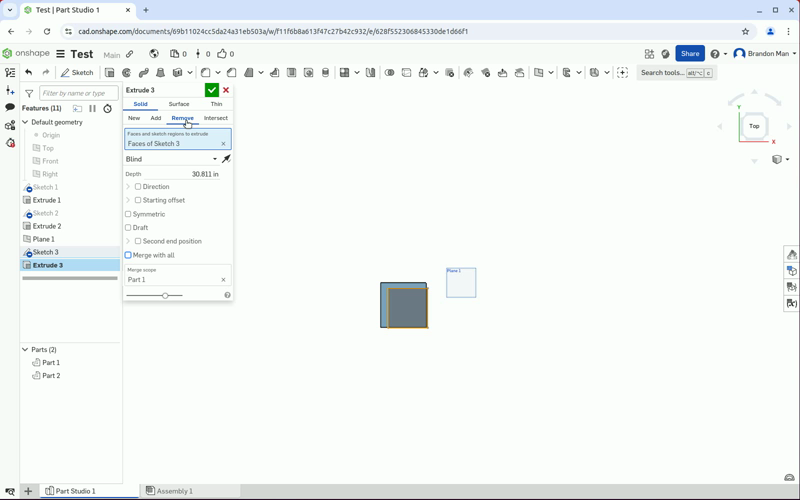
key(space)
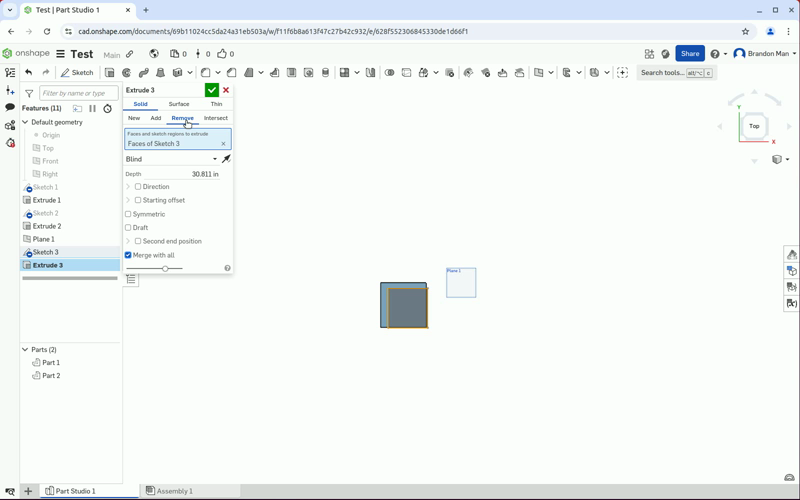
key(enter)
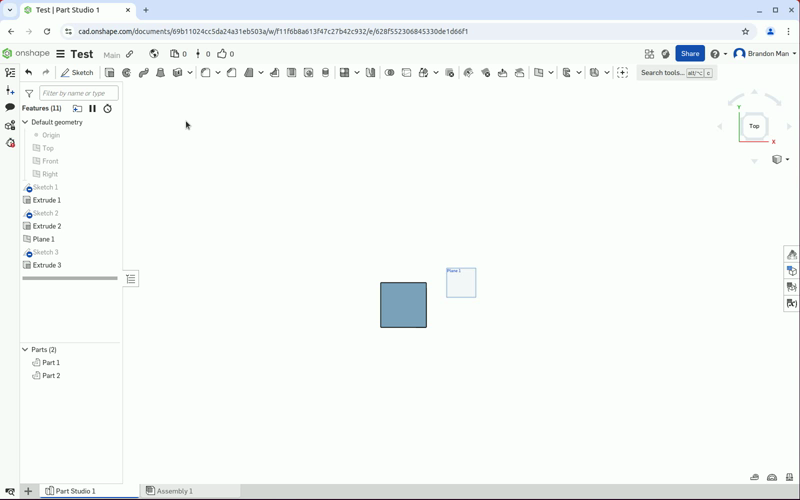
key(shift+h)
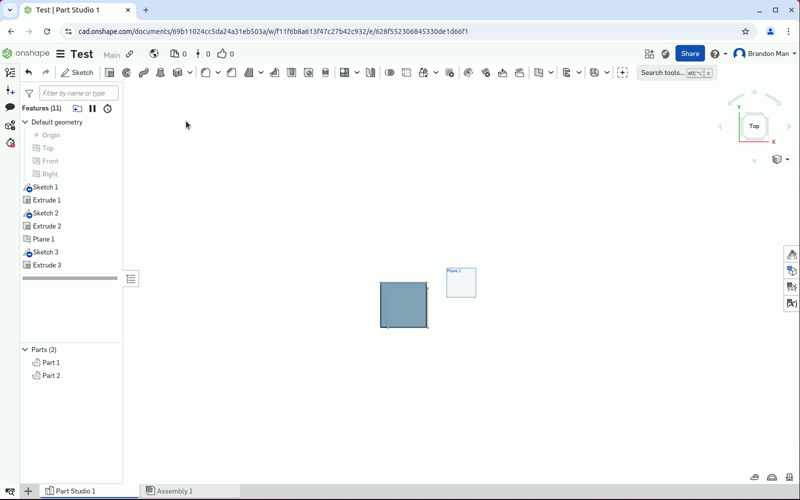
key(shift+h)
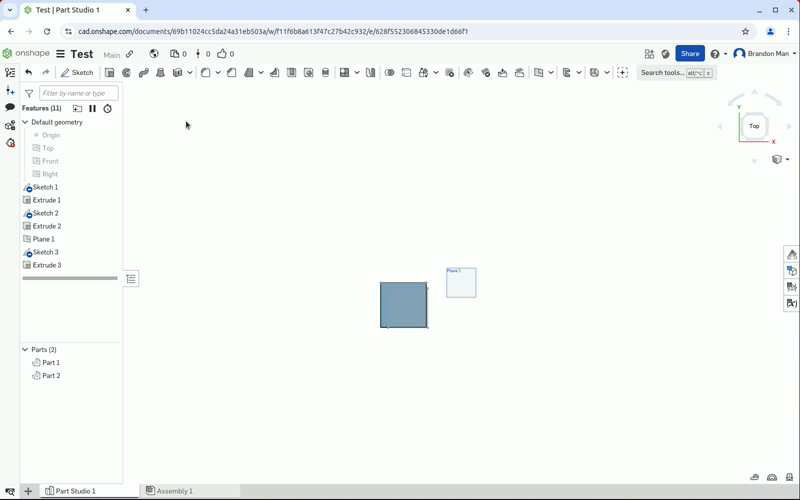
key(shift+7)
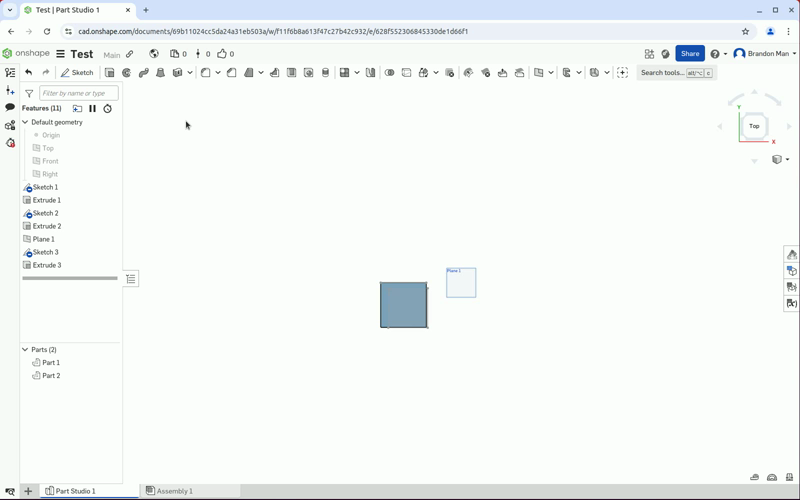
key(up, 3)
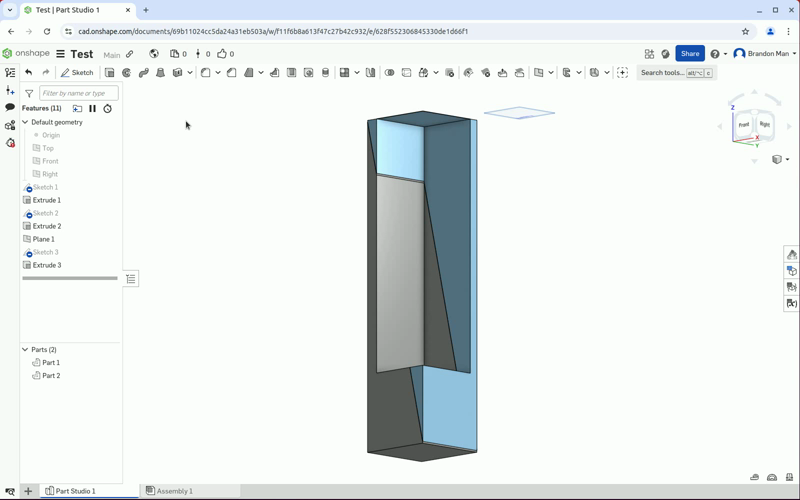
key(left, 3)
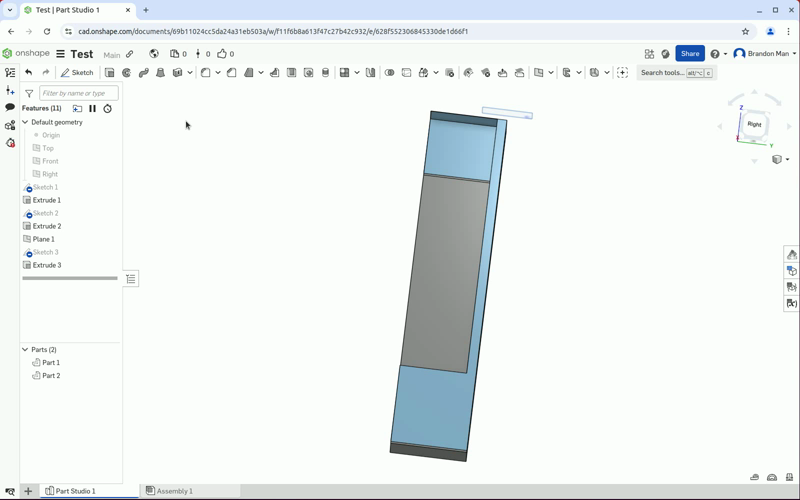
key(right, 3)
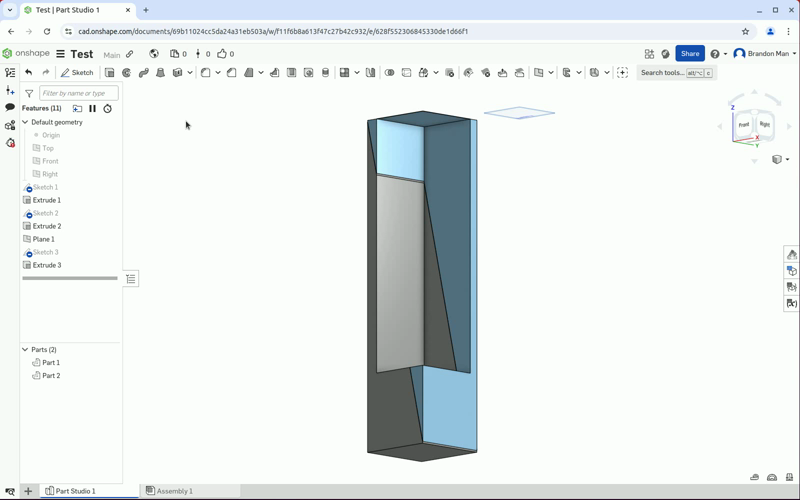
key(down, 3)
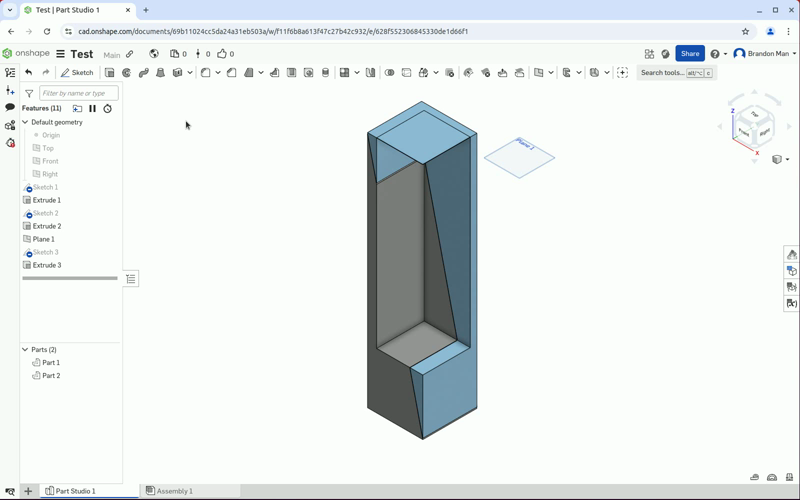
mouse_move(73, 189)
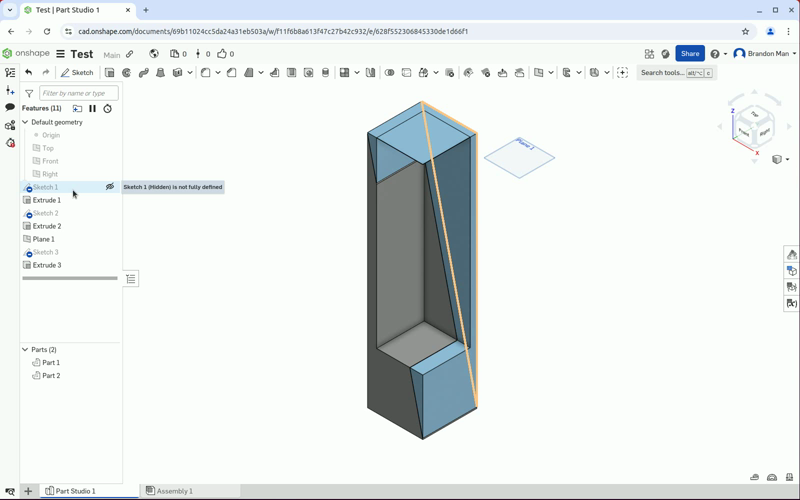
click(73, 189)